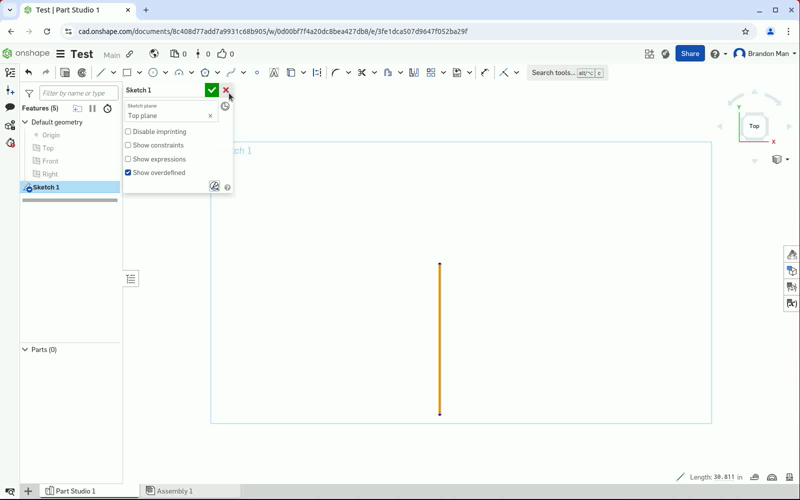
key(shift+h)
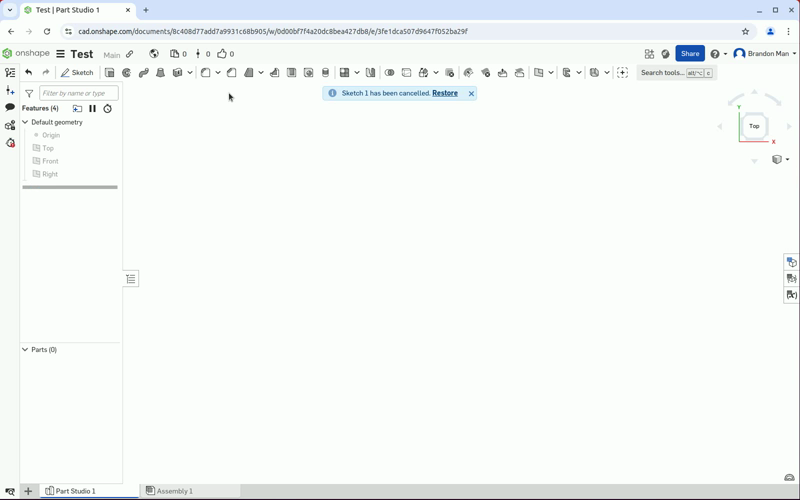
mouse_move(73, 352)
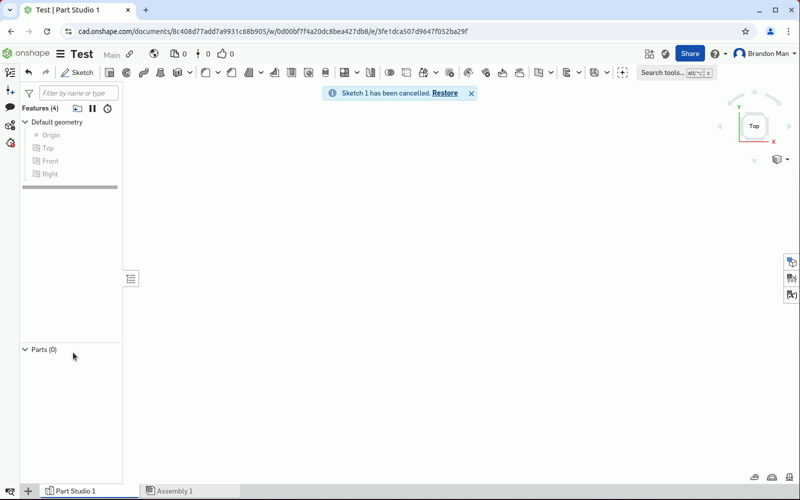
key(y)
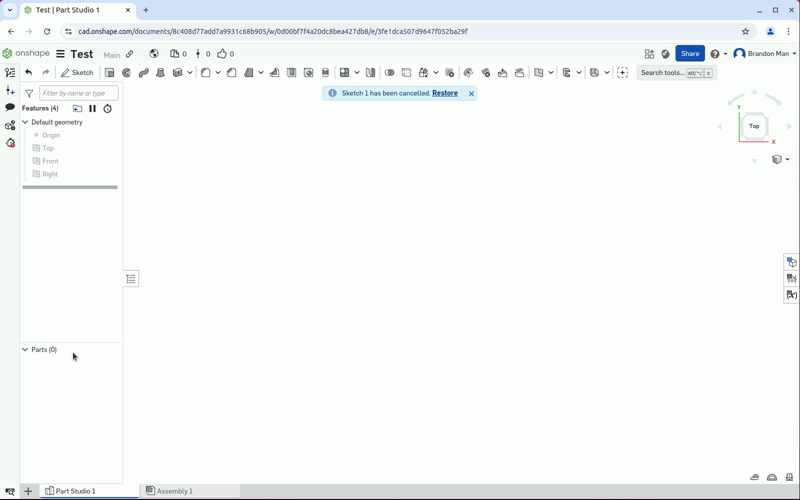
key(shift+p)
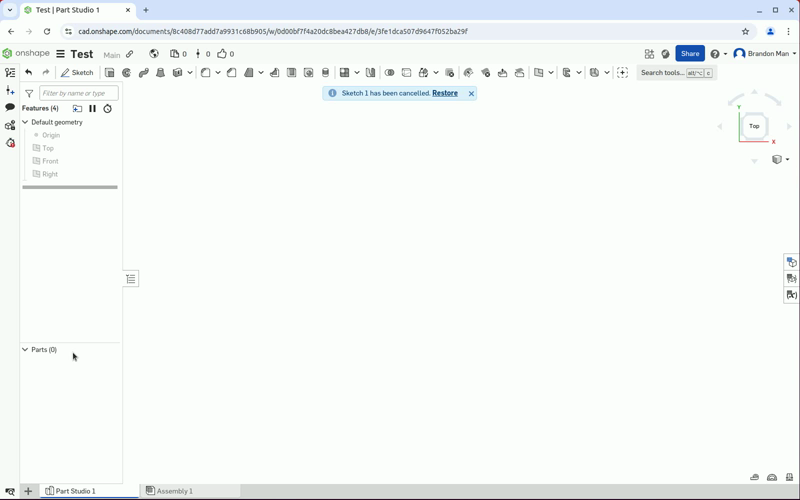
key(space)
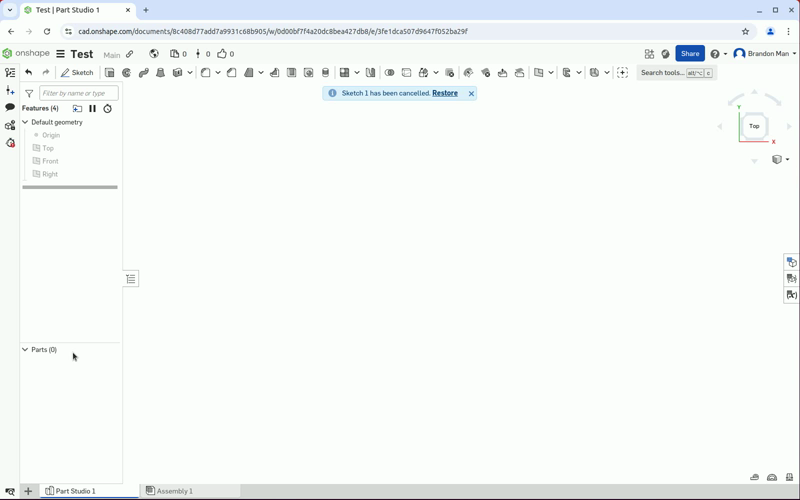
key_down(shift)
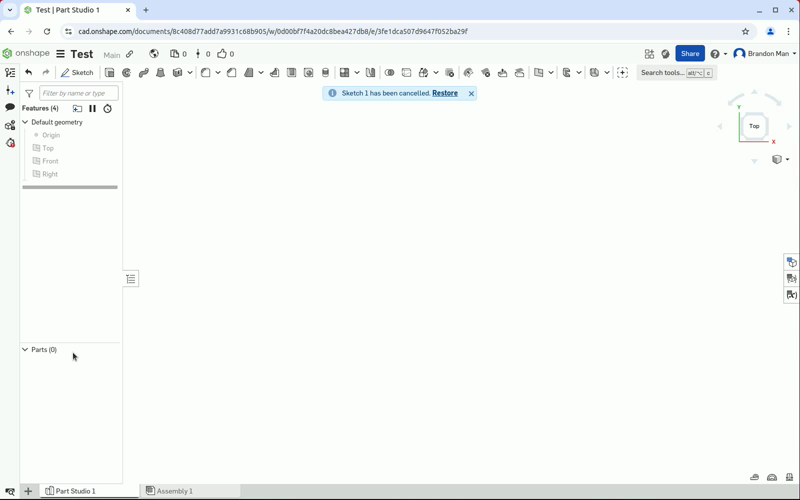
key(up)
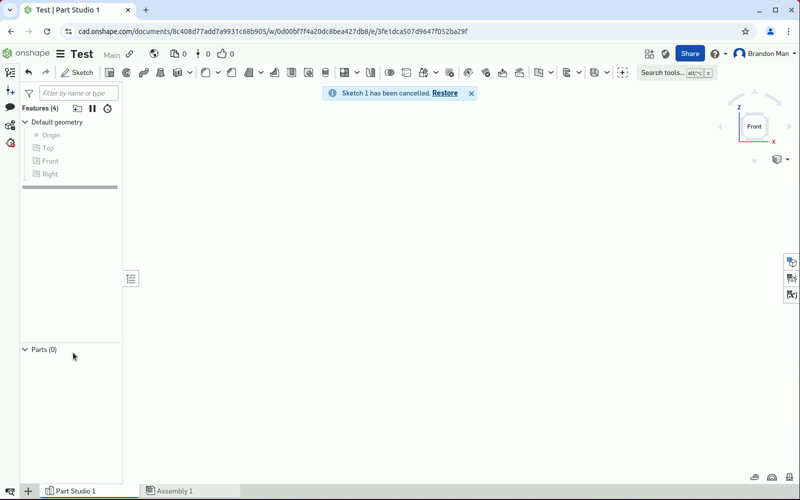
key_up(shift)
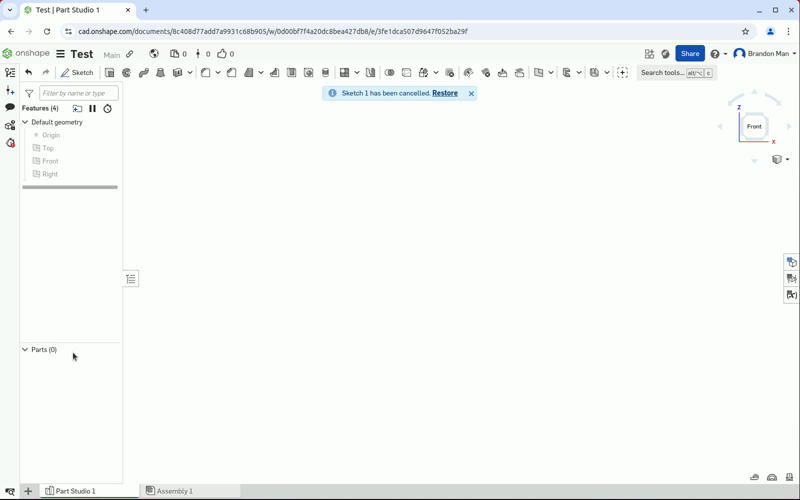
key(space)
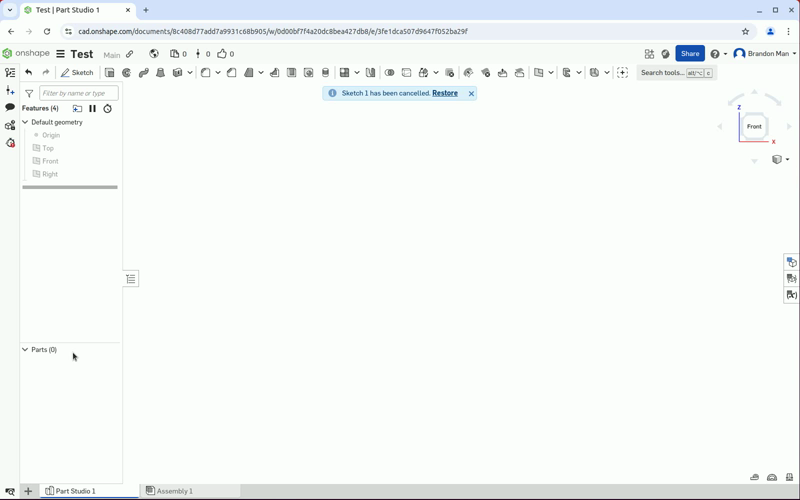
key_down(shift)
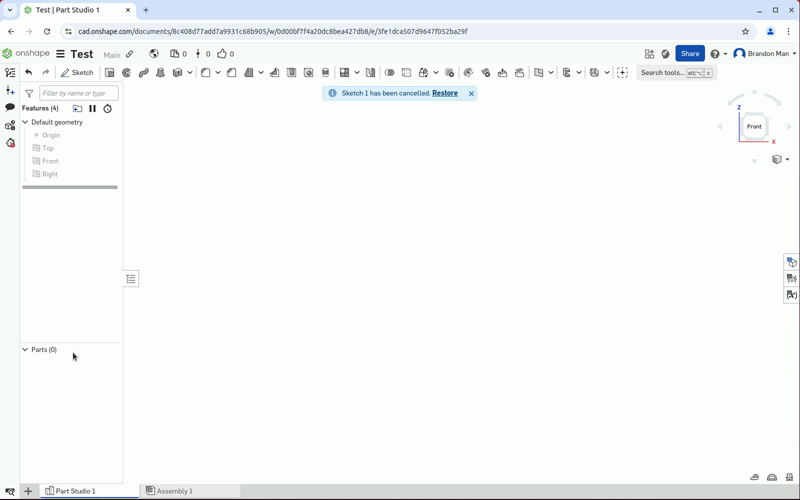
key(left)
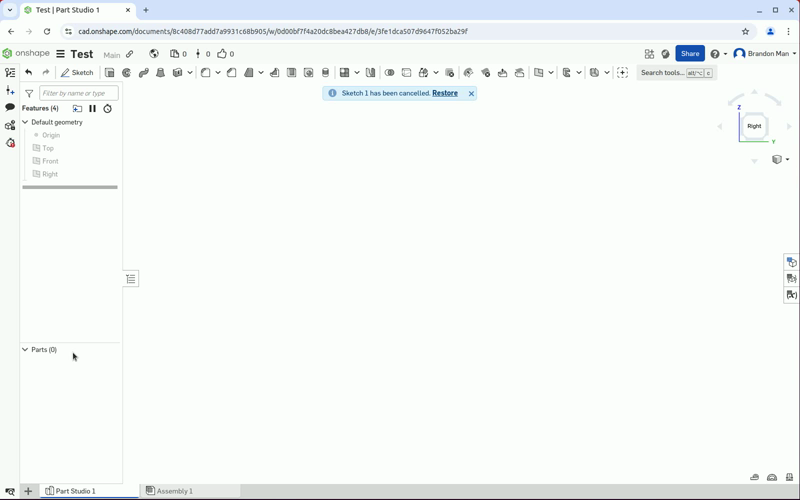
key_up(shift)
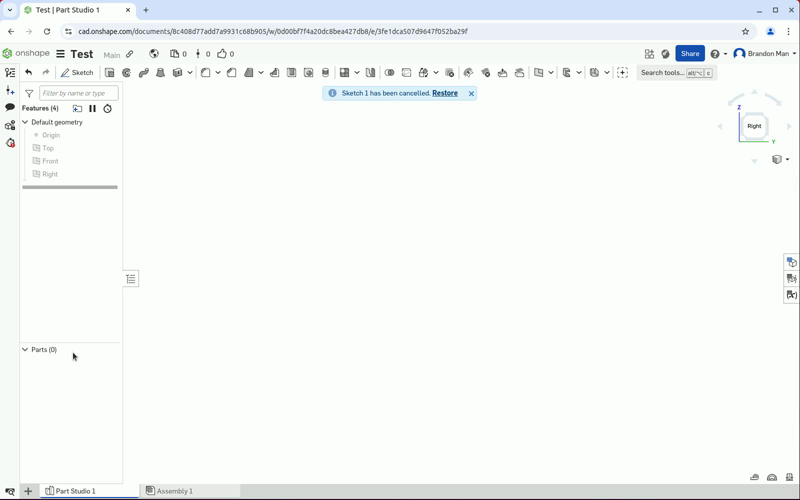
mouse_move(73, 352)
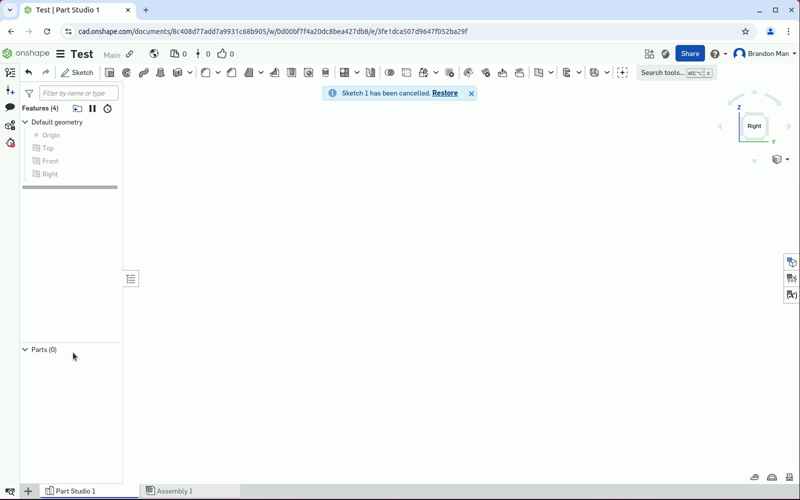
key(shift+y)
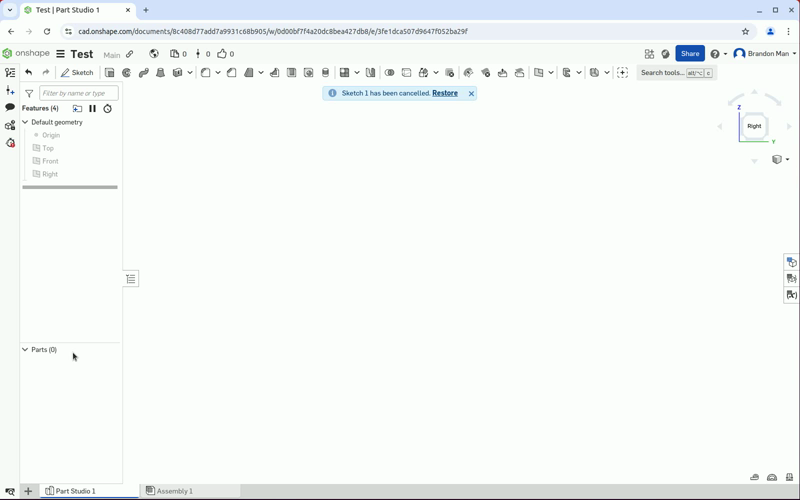
key(shift+s)
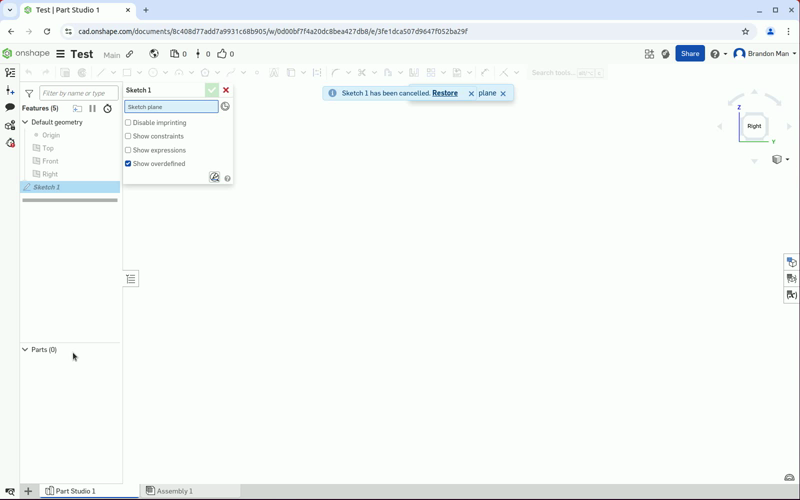
mouse_move(73, 176)
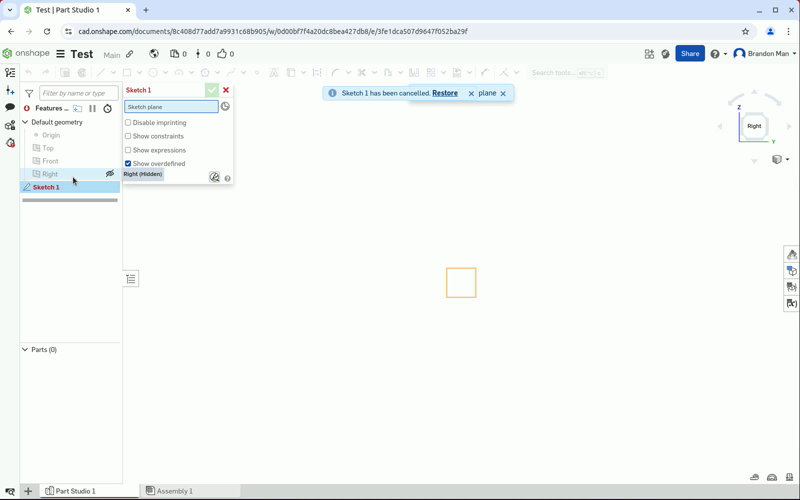
click(73, 176)
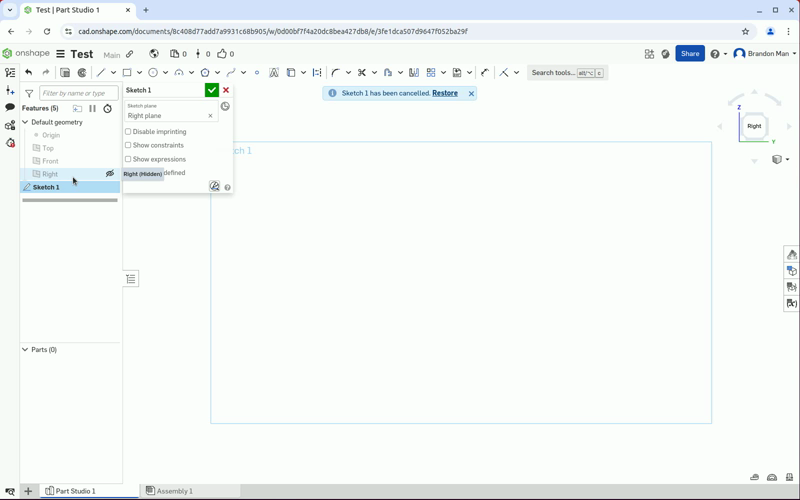
mouse_move(73, 352)
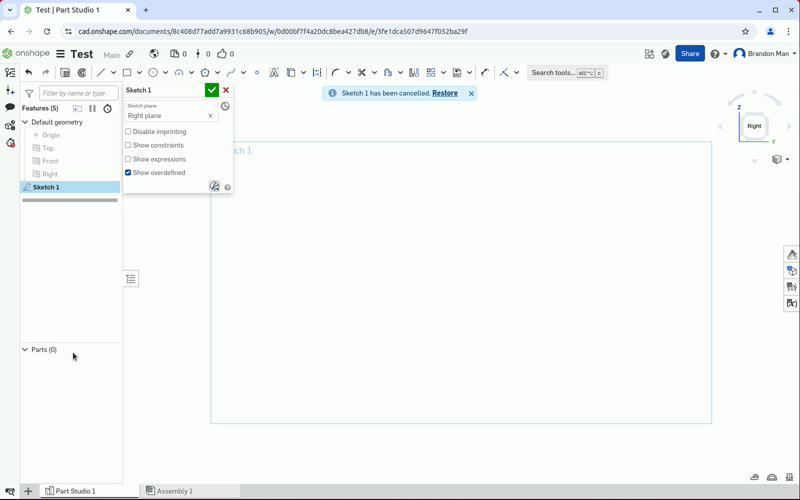
key(y)
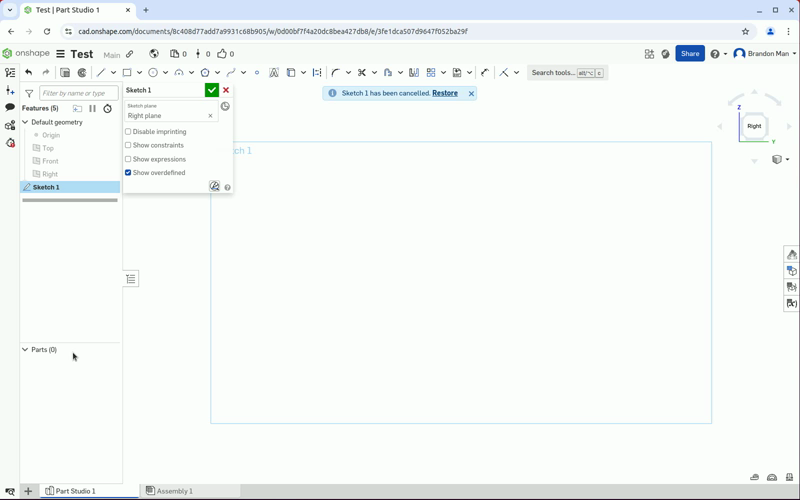
key(l)
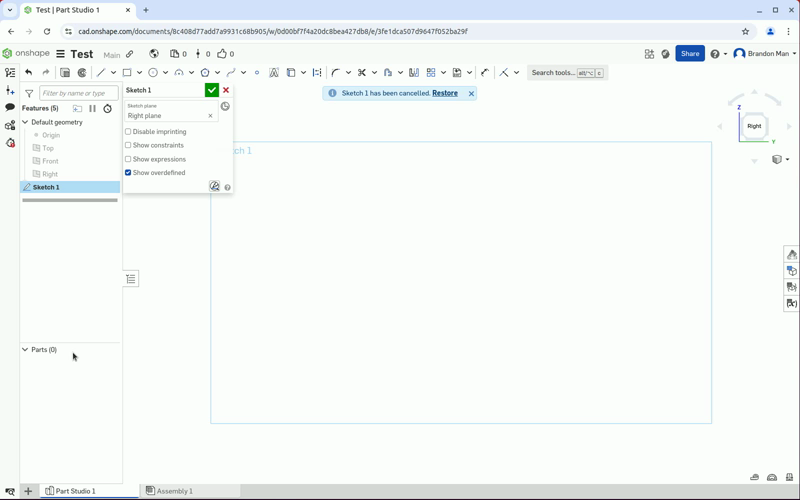
key_down(shift)
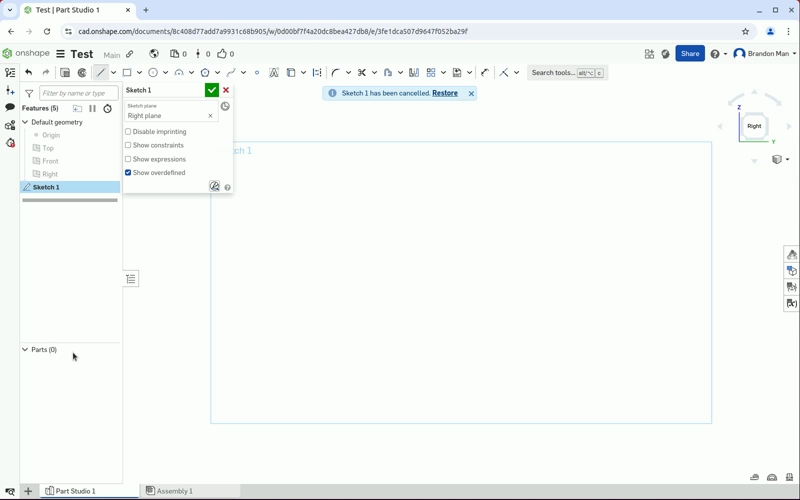
mouse_move(419, 343)
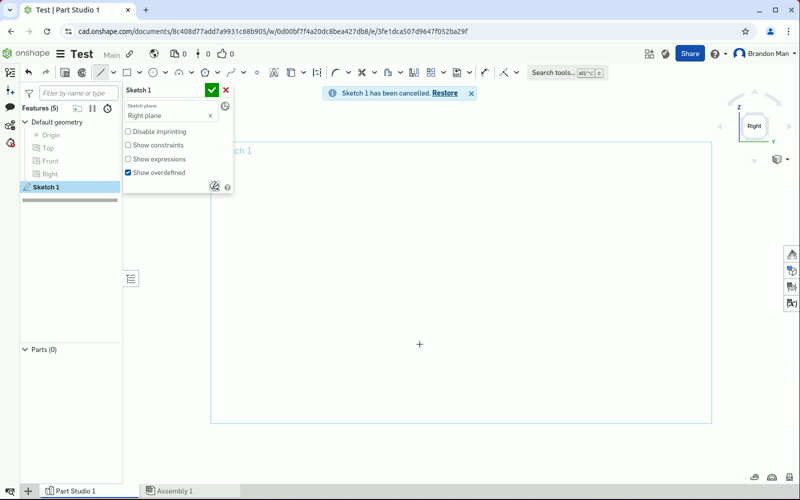
click(419, 343)
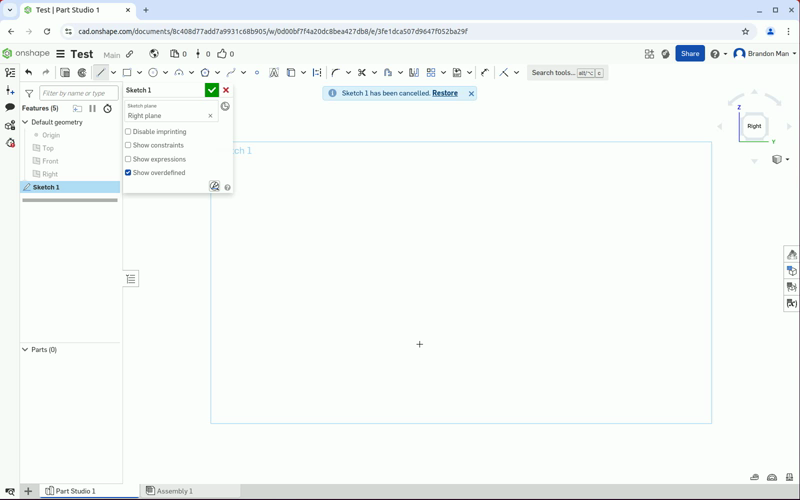
key_up(shift)
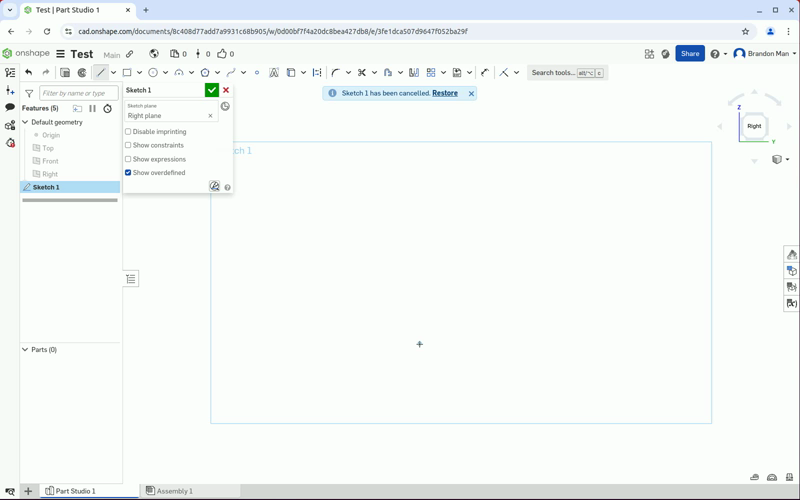
key_down(shift)
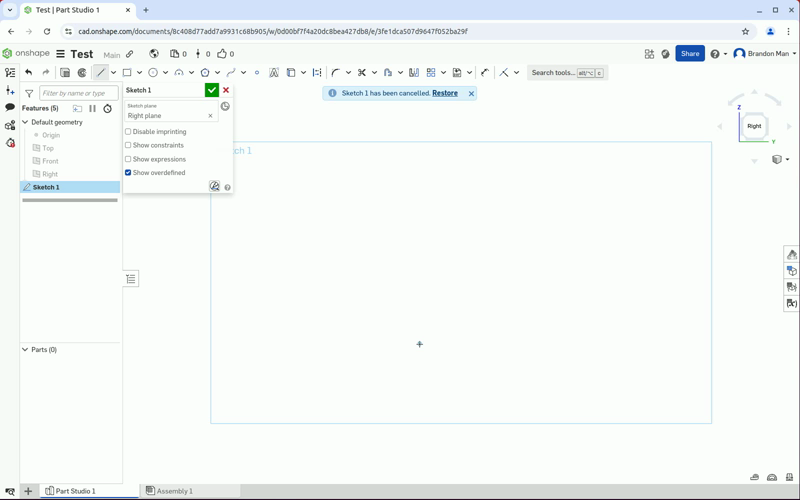
mouse_move(561, 343)
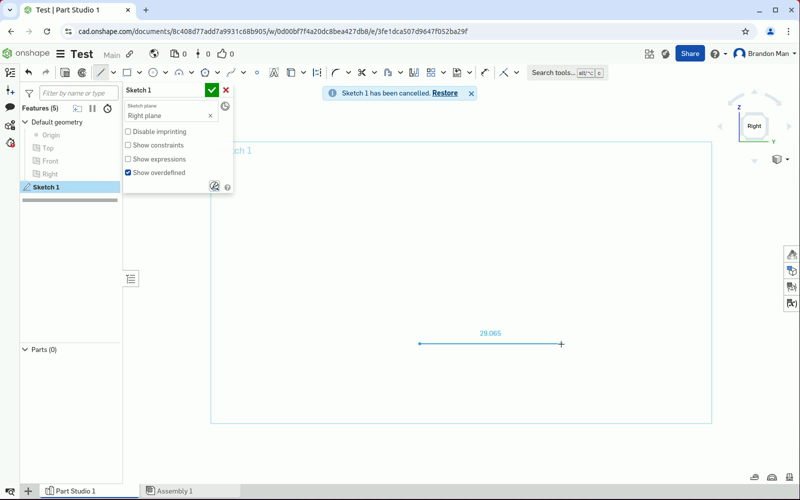
click(561, 343)
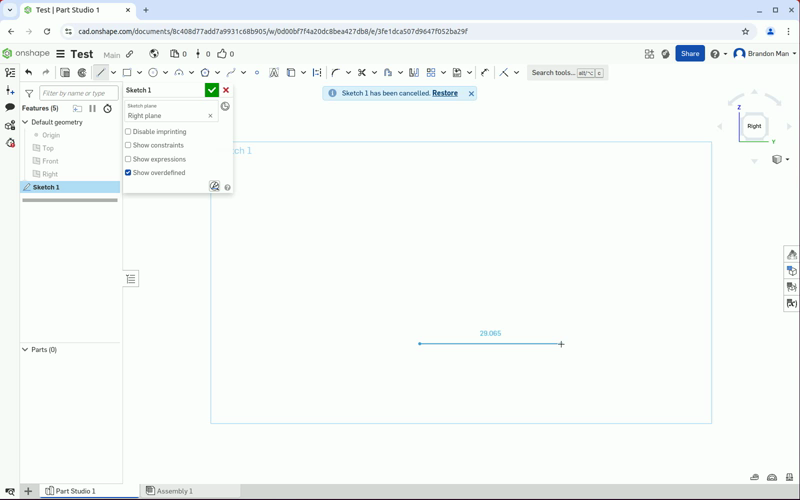
key_up(shift)
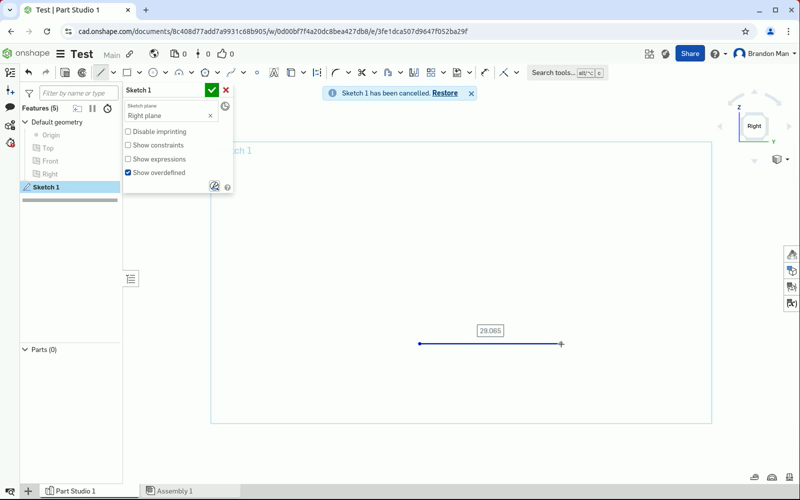
key_down(shift)
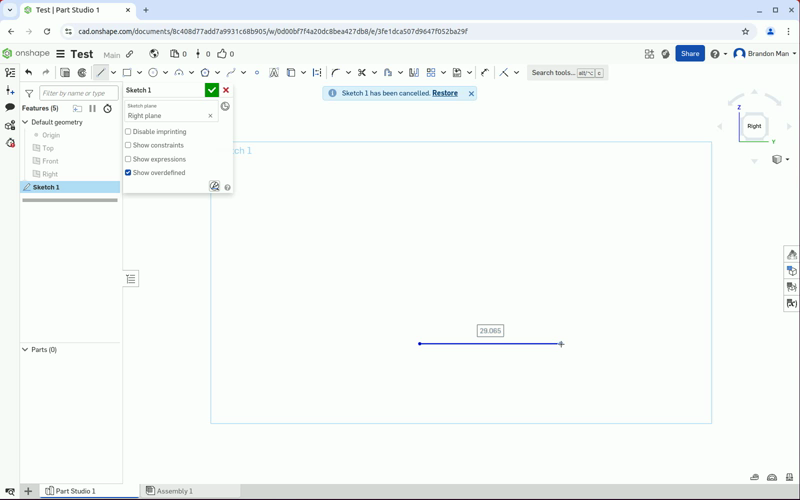
mouse_move(561, 217)
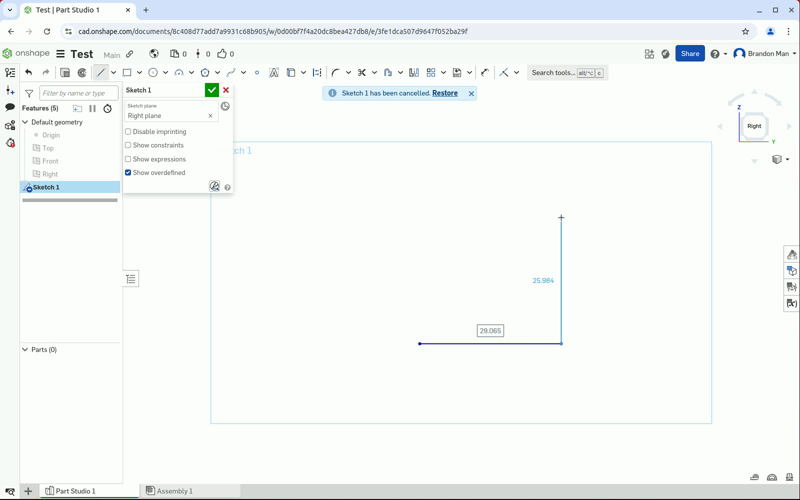
click(561, 217)
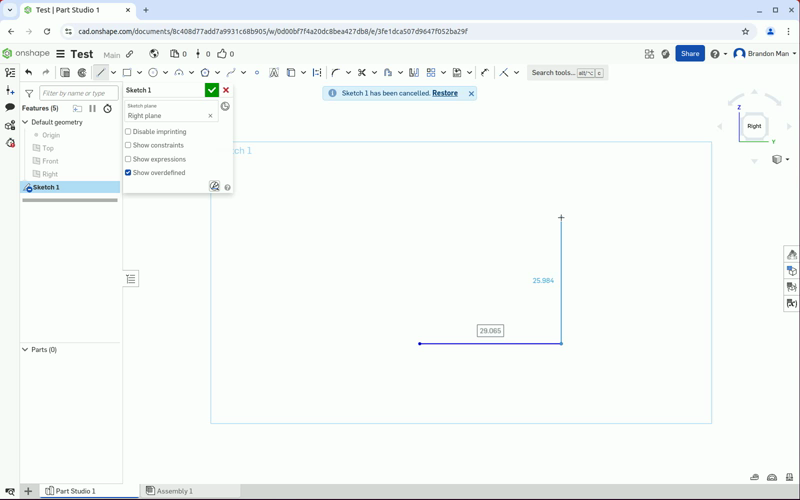
key_up(shift)
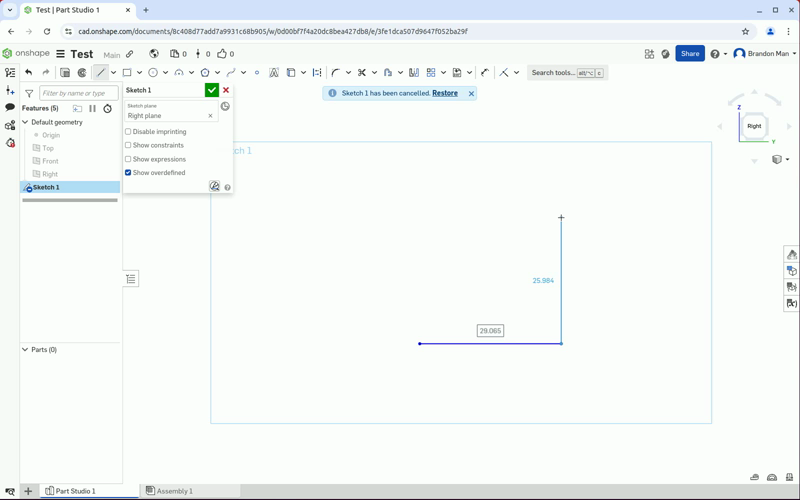
key_down(shift)
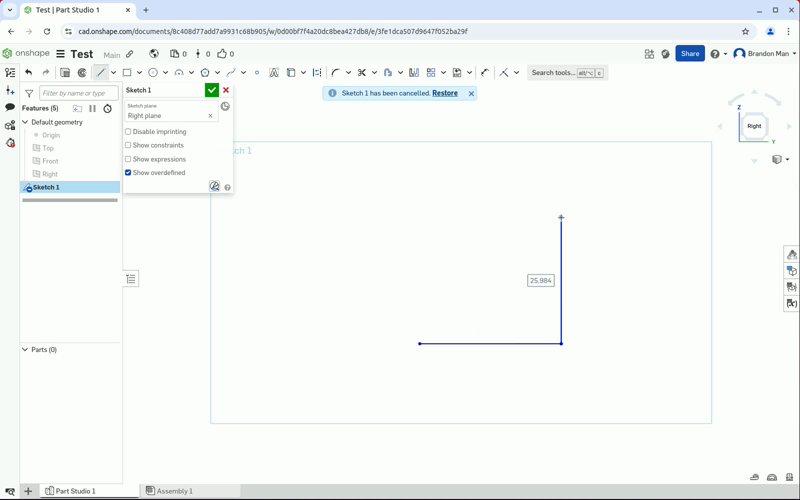
mouse_move(419, 217)
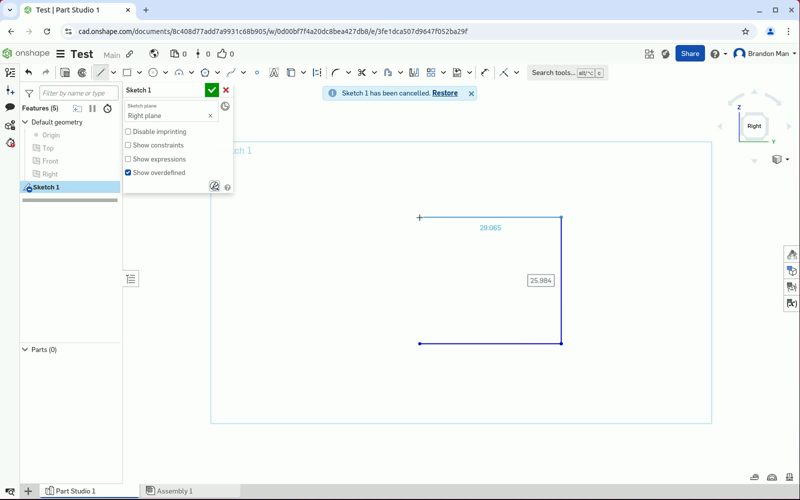
click(419, 217)
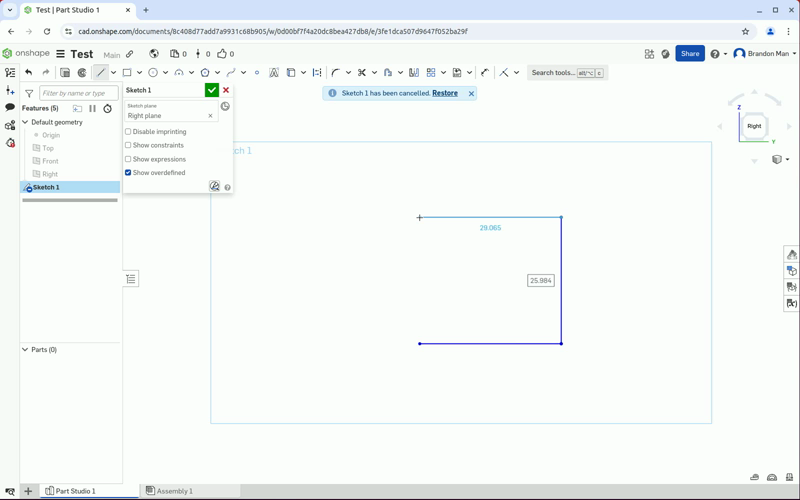
key_up(shift)
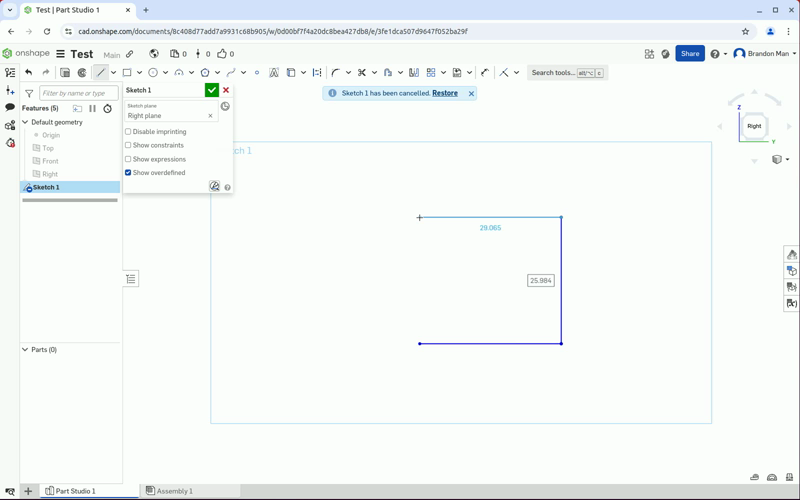
key_down(shift)
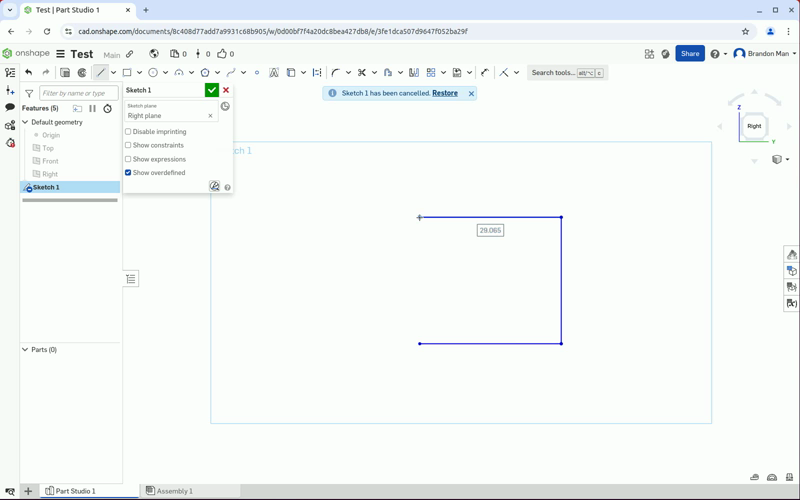
mouse_move(419, 343)
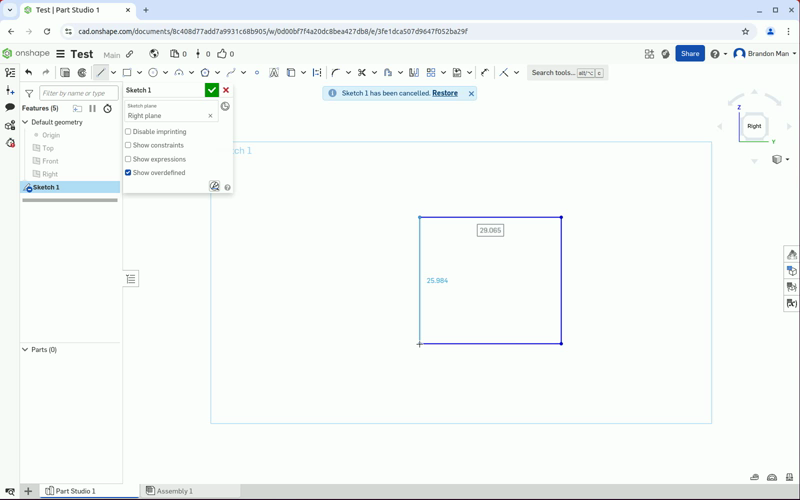
key_up(shift)
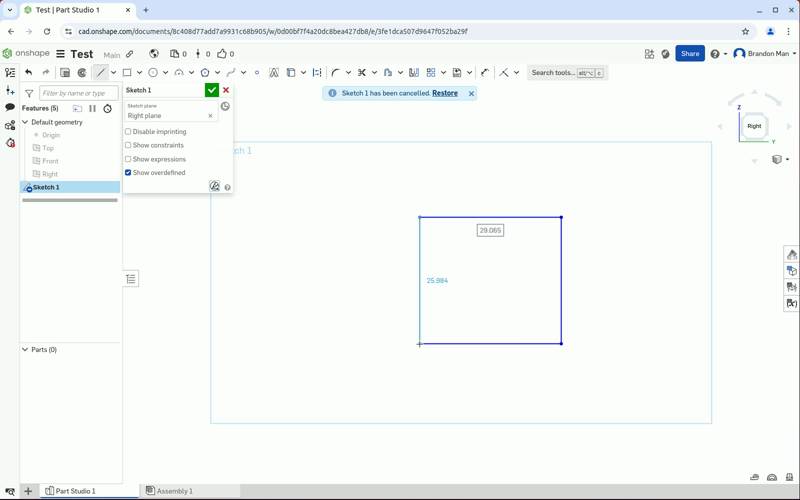
click(419, 343)
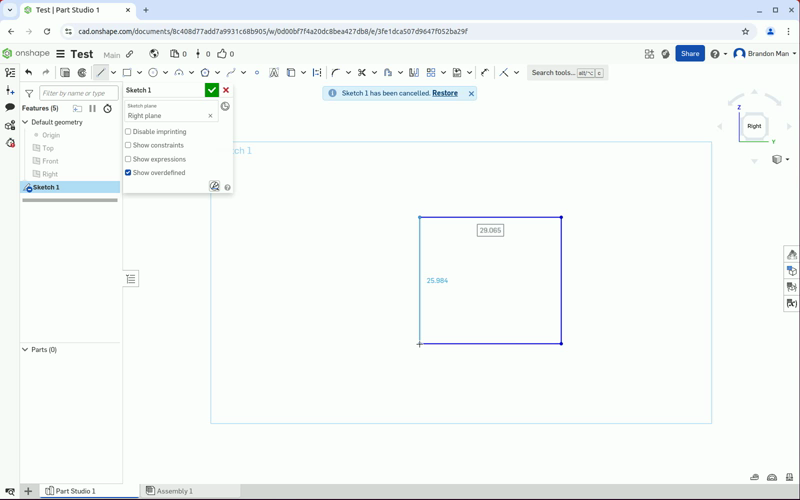
key(esc)
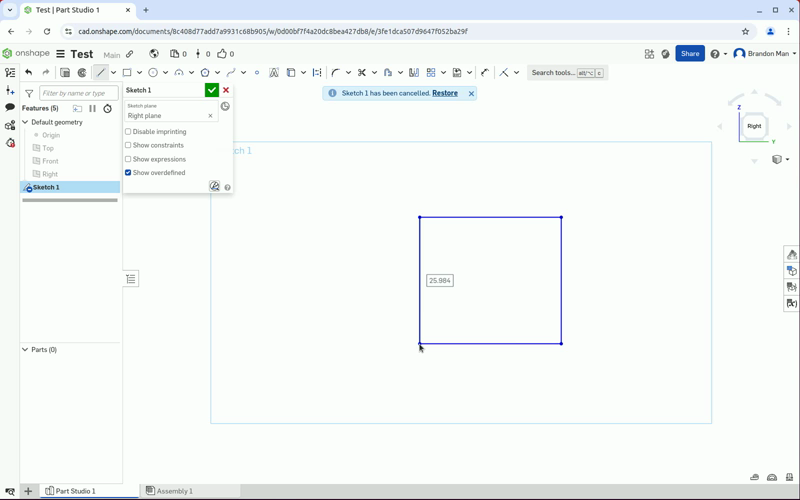
mouse_move(500, 284)
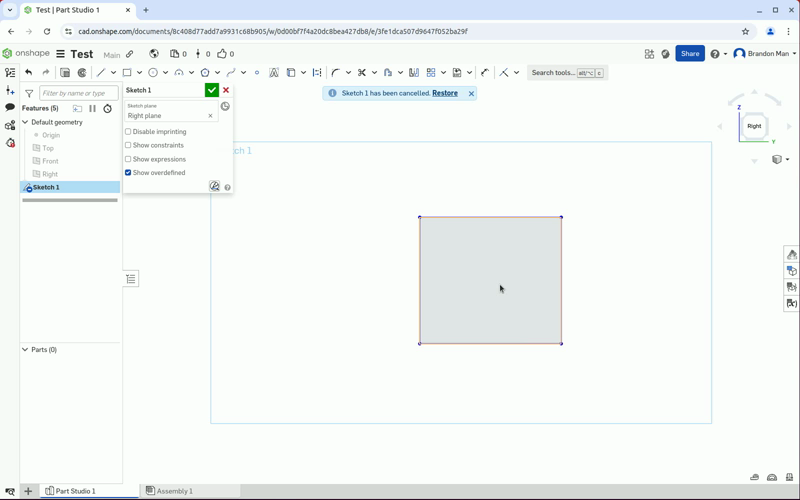
click(500, 284)
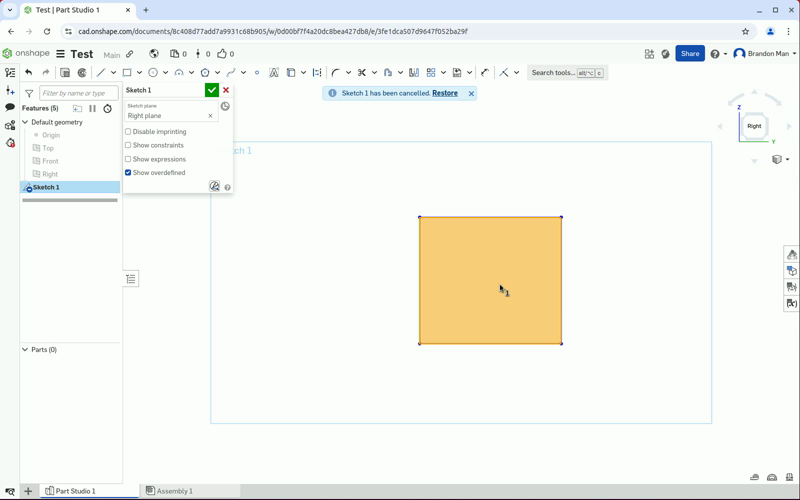
mouse_move(73, 352)
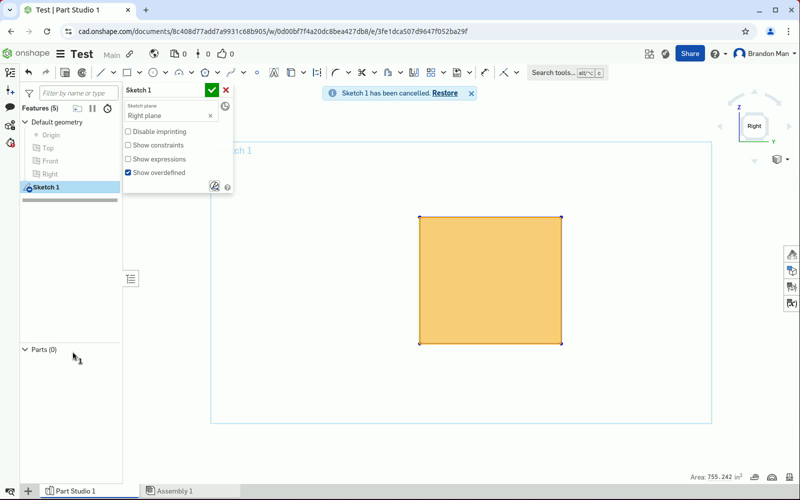
key(shift+y)
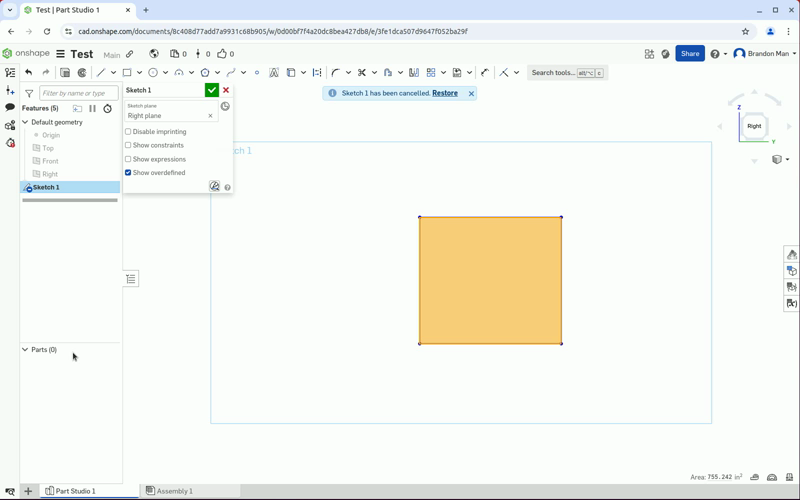
key(shift+e)
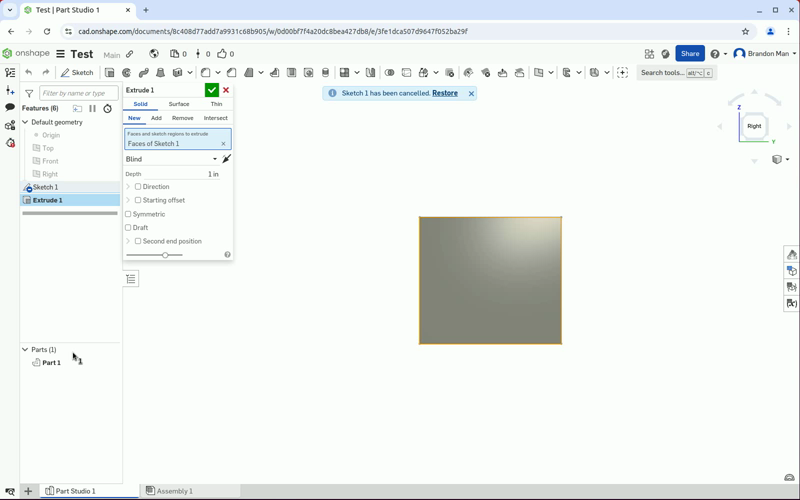
mouse_move(143, 106)
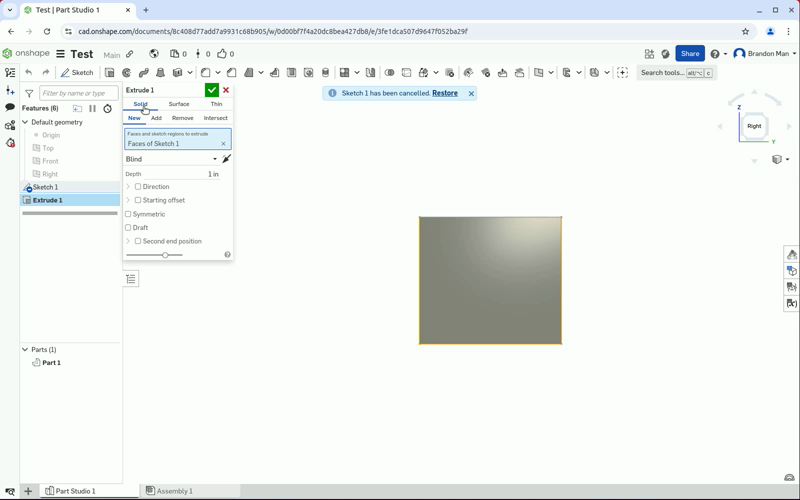
click(143, 106)
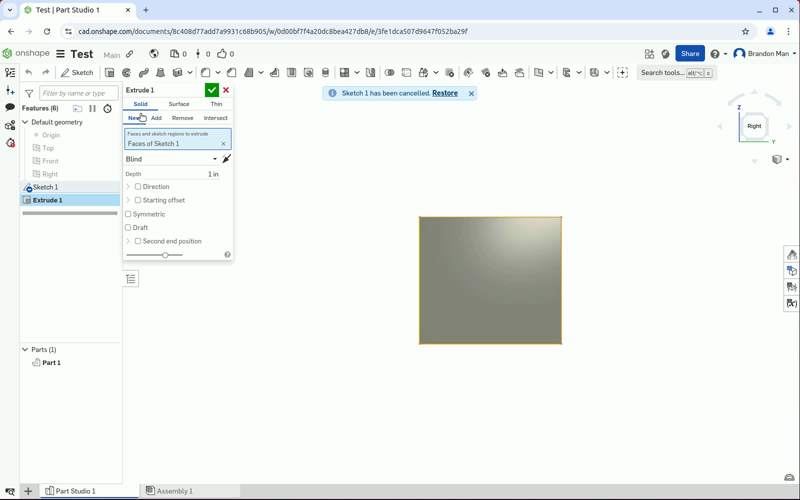
mouse_move(137, 120)
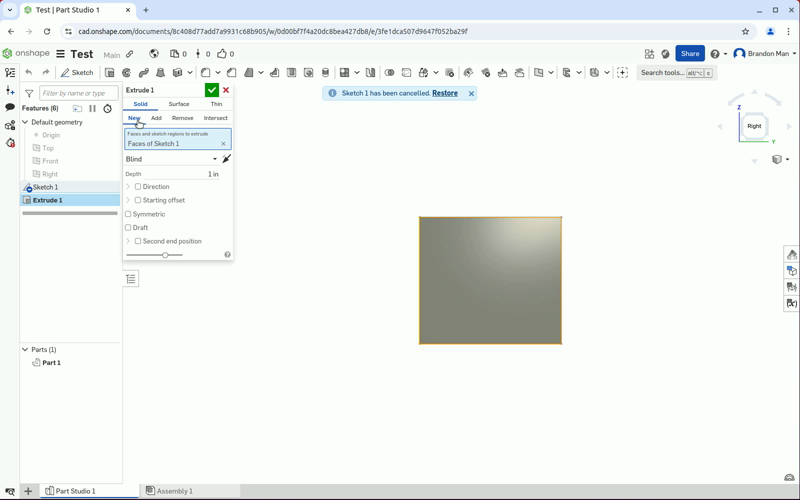
click(137, 120)
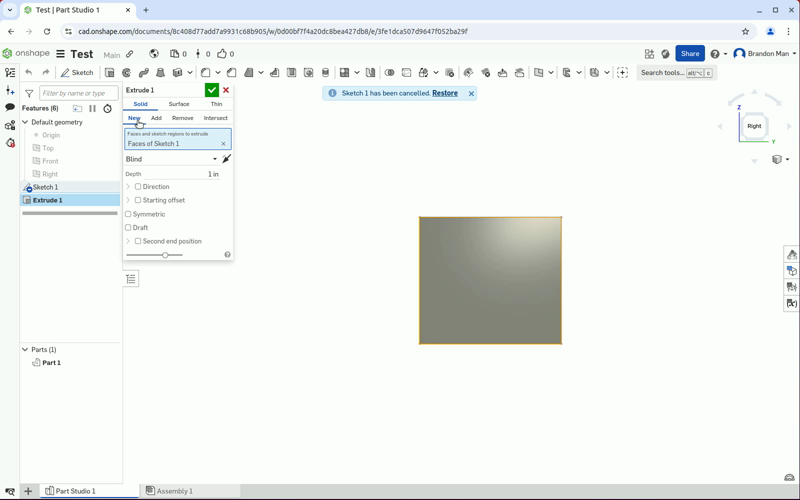
key(tab, 4)
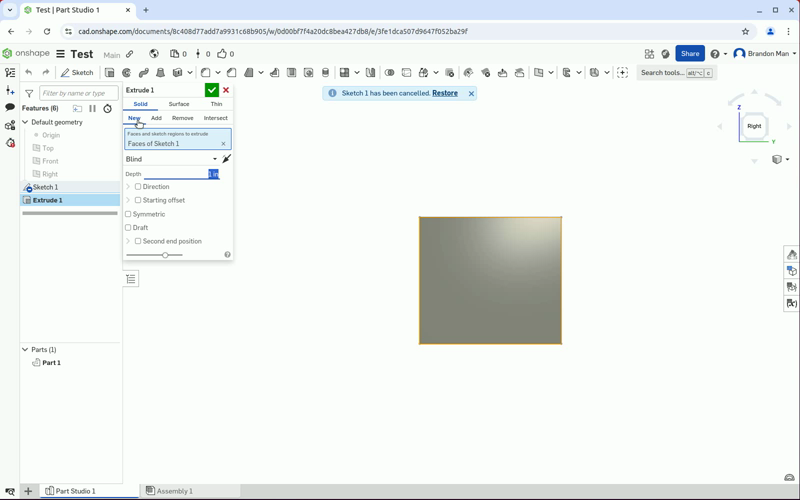
text(-2.648)
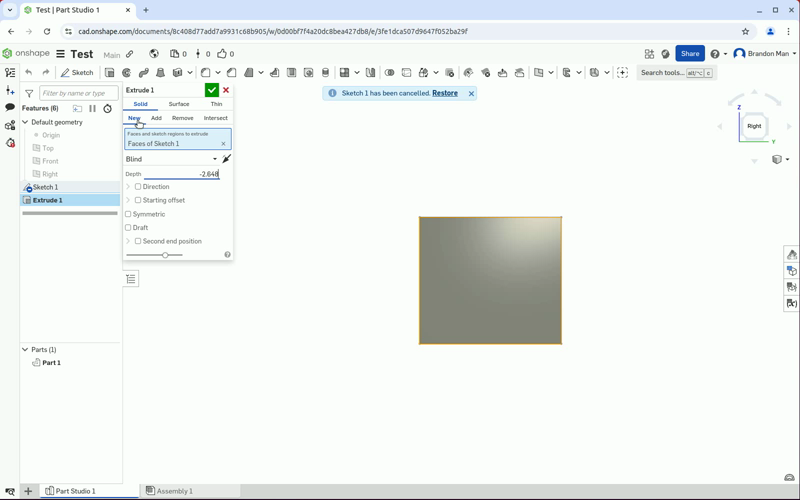
key(enter)
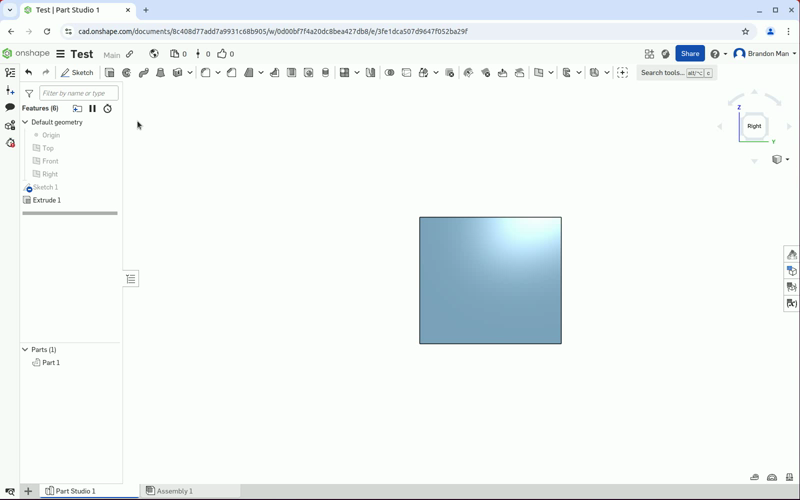
key(shift+h)
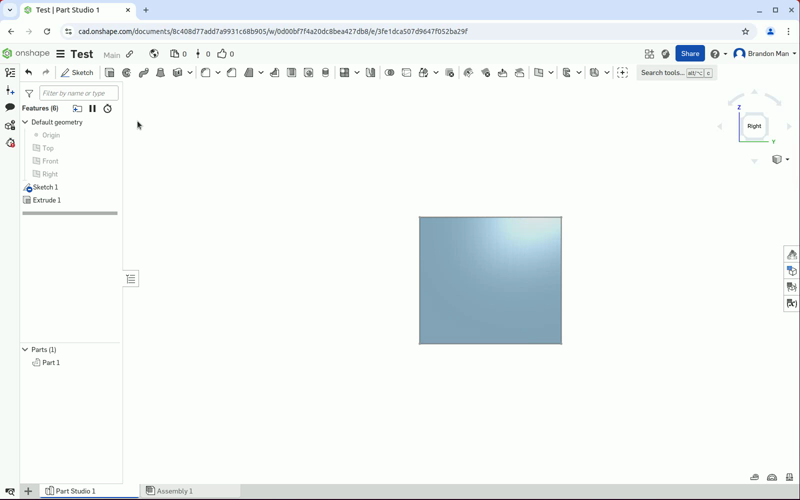
key(shift+h)
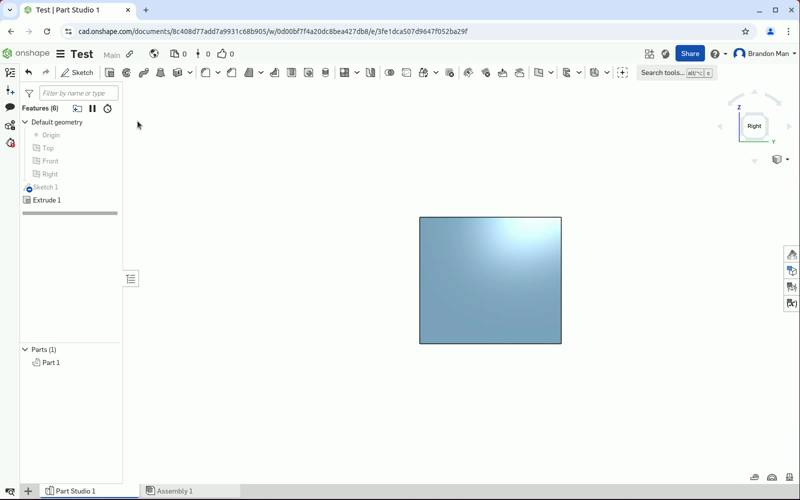
mouse_move(73, 189)
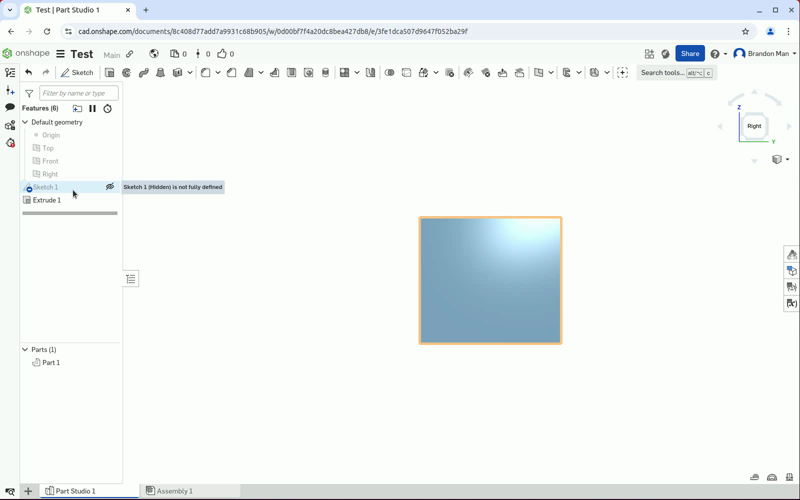
click(73, 189)
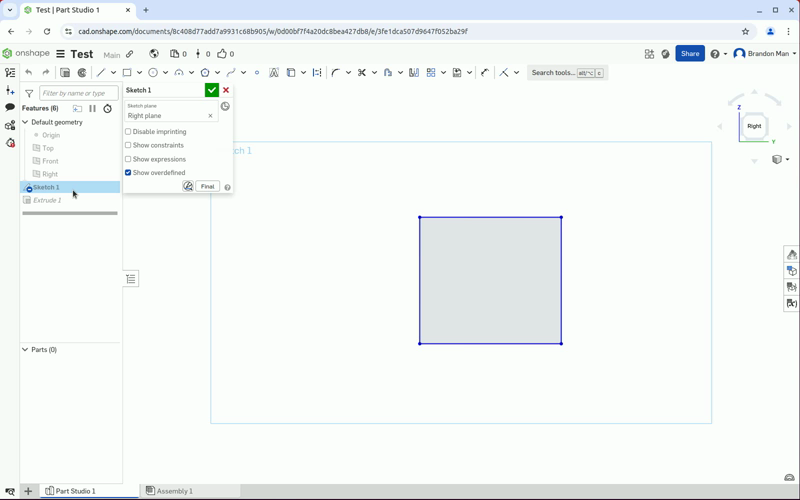
mouse_move(229, 92)
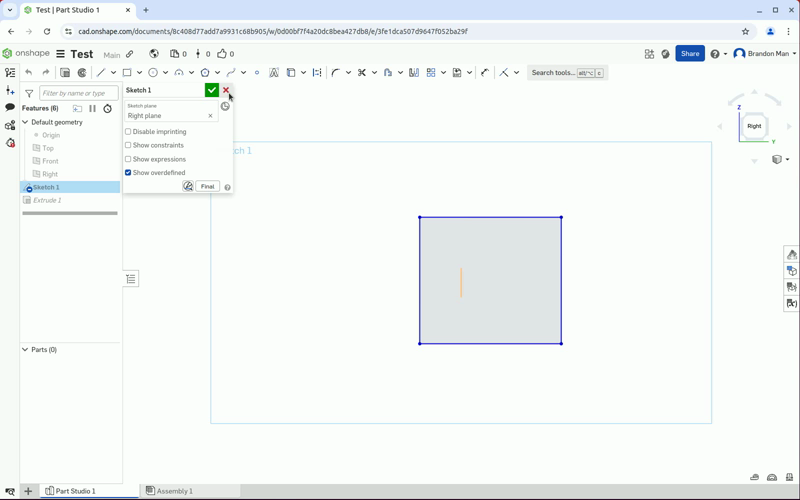
click(229, 92)
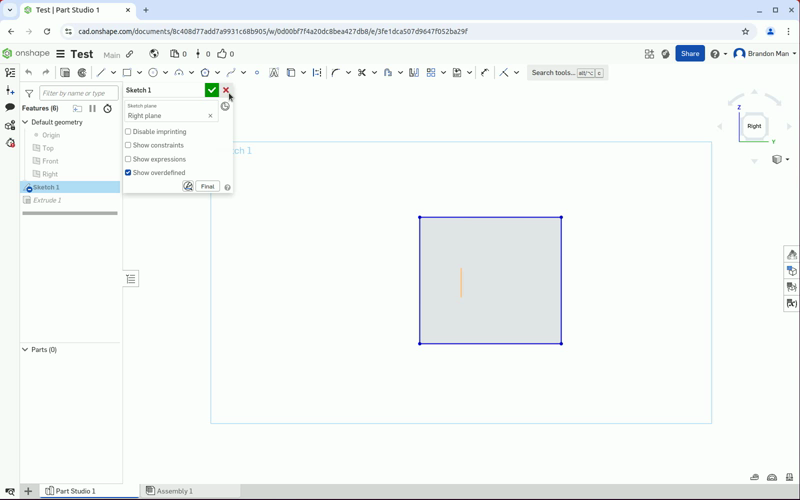
key(shift+s)
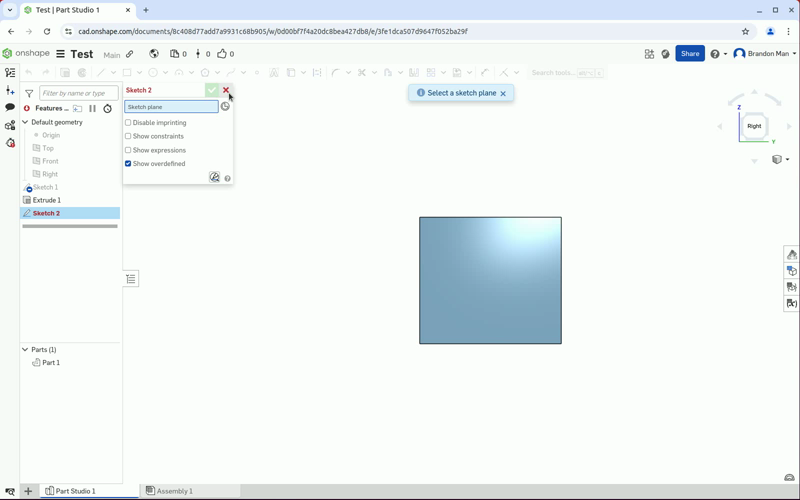
mouse_move(73, 176)
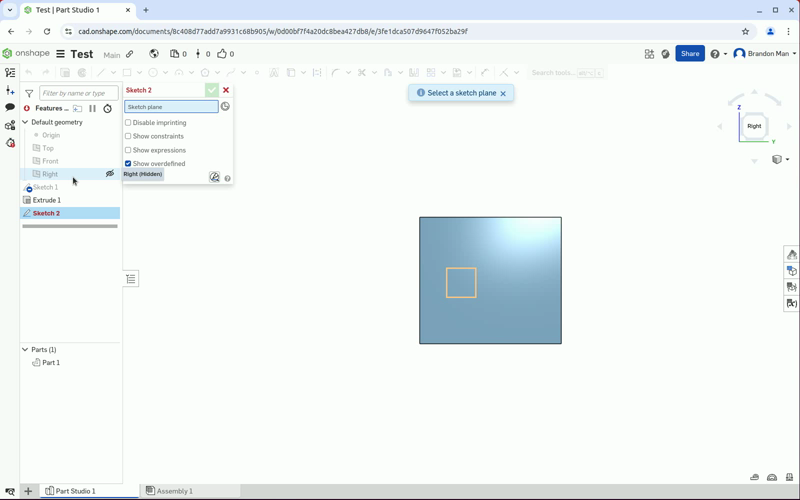
click(73, 176)
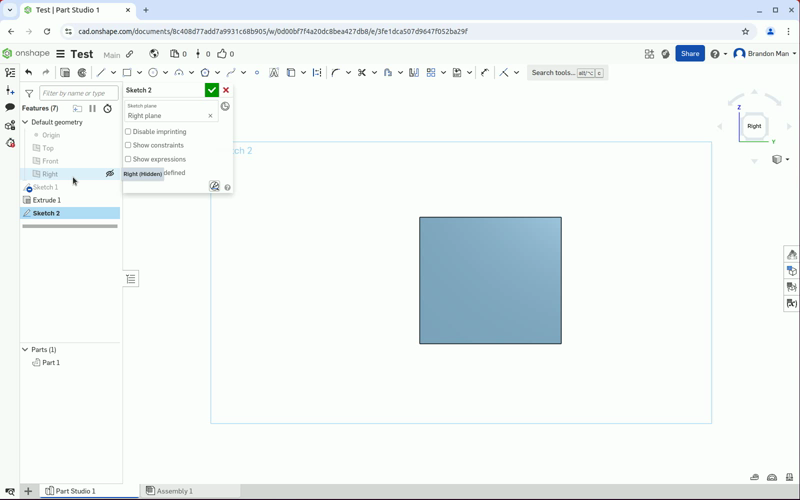
mouse_move(73, 352)
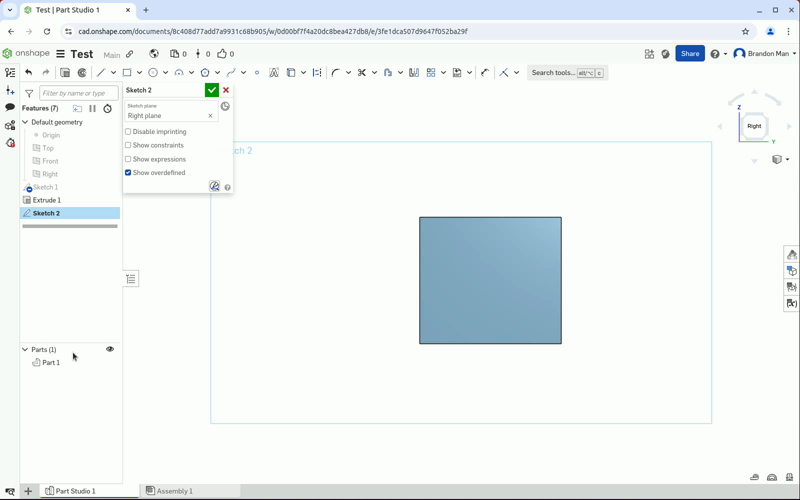
key(y)
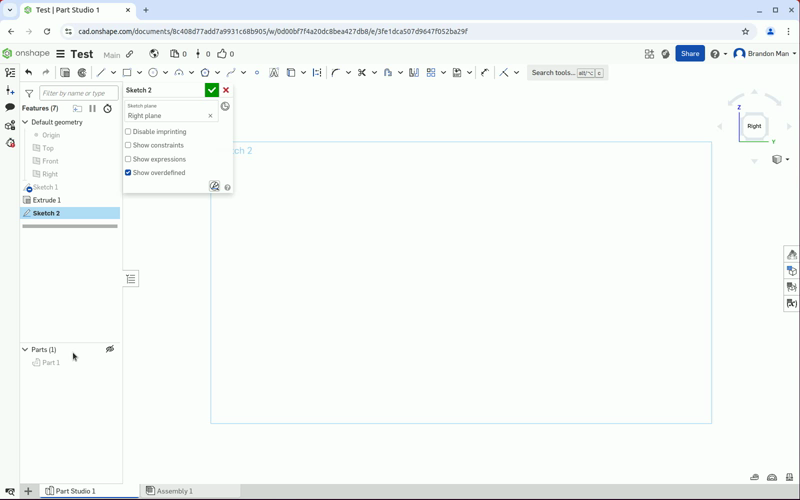
key(l)
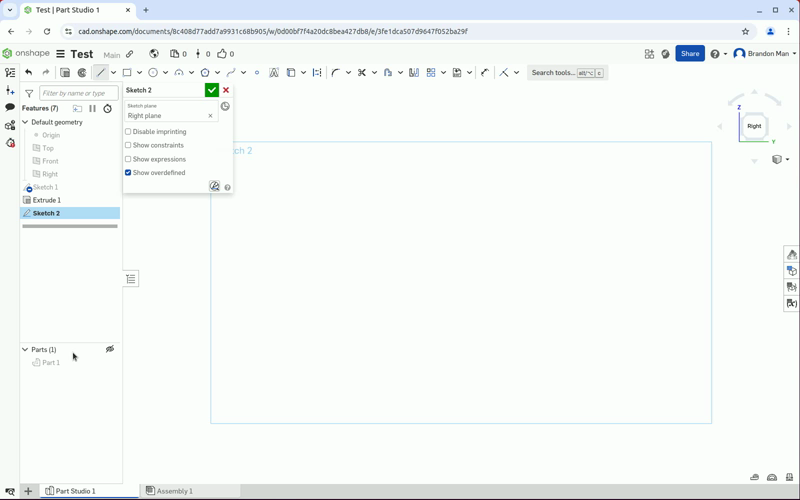
key_down(shift)
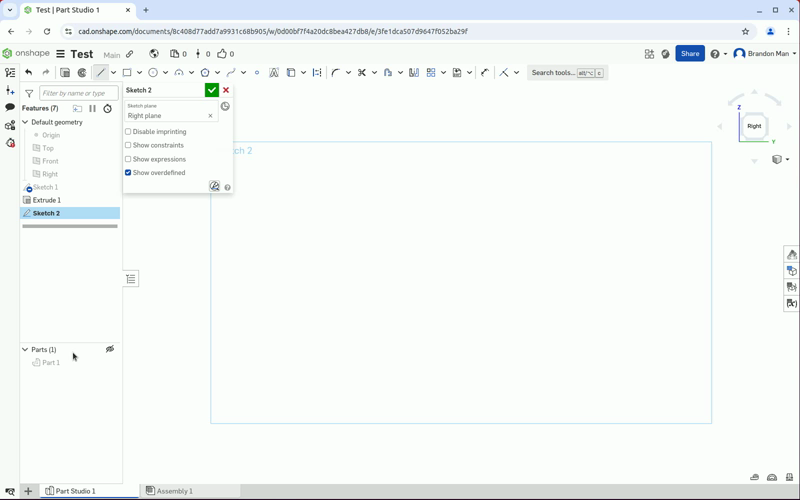
mouse_move(437, 329)
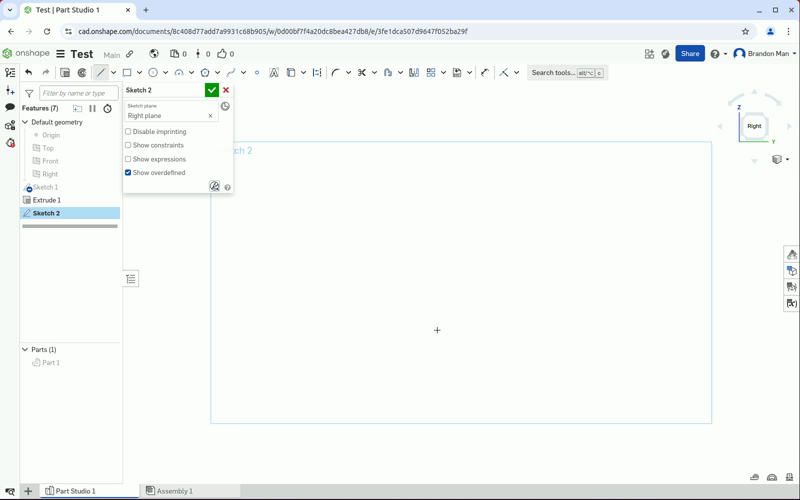
click(437, 329)
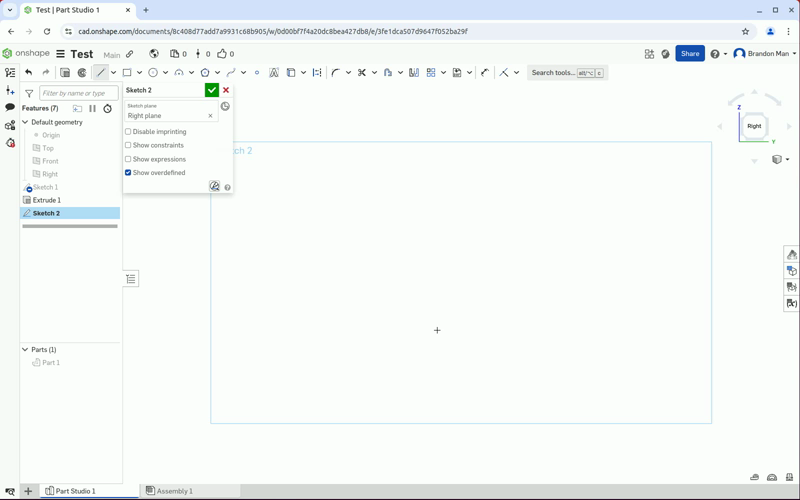
key_up(shift)
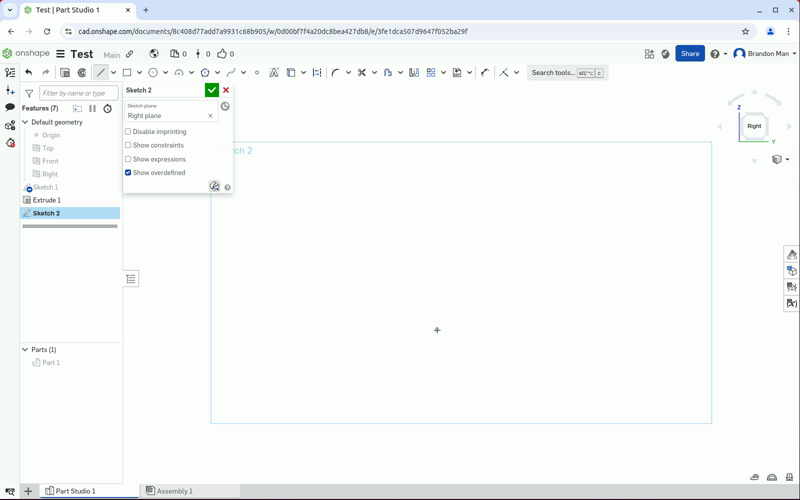
key_down(shift)
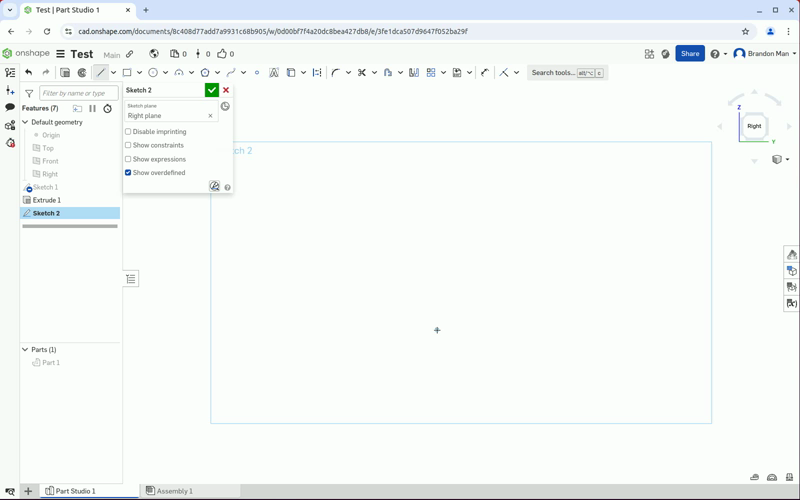
mouse_move(467, 329)
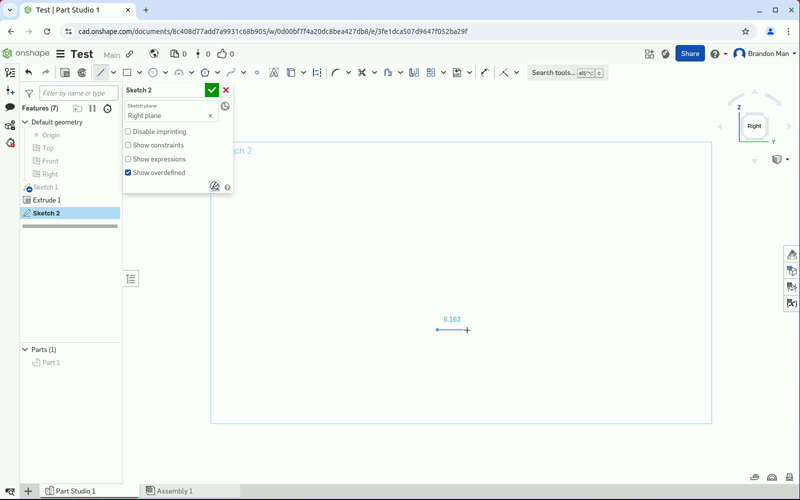
mouse_move(478, 329)
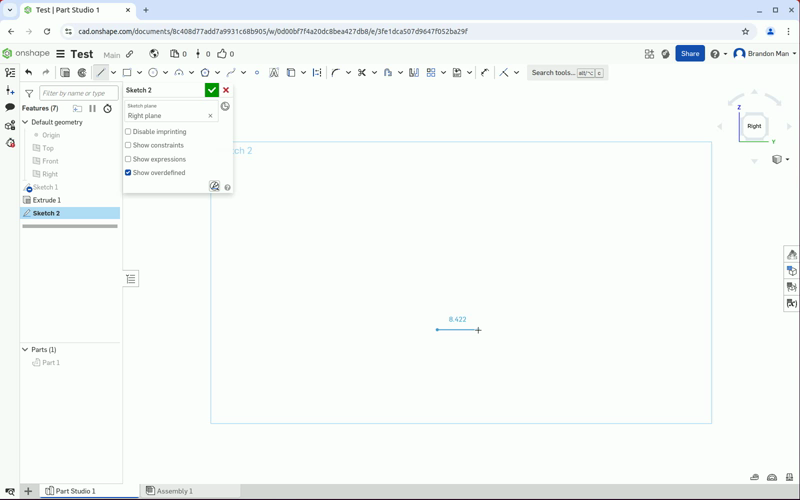
click(478, 329)
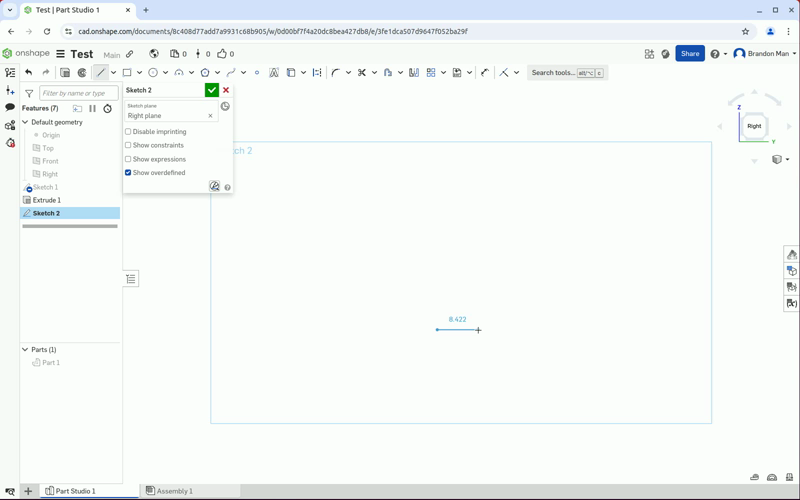
key_up(shift)
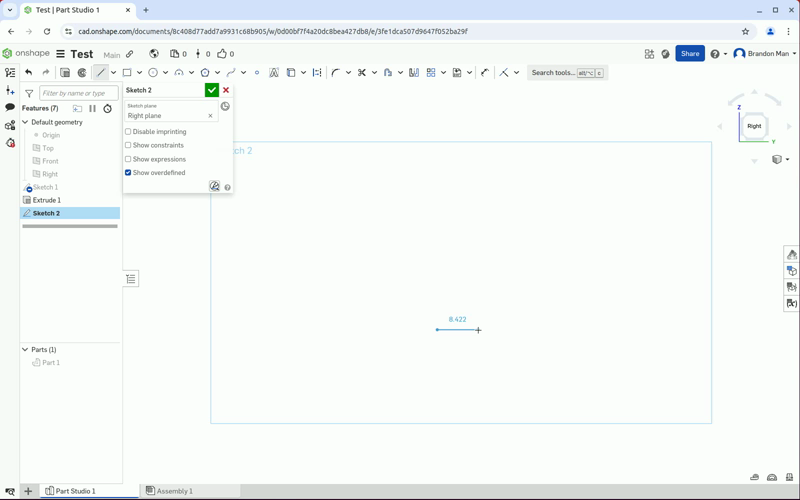
key_down(shift)
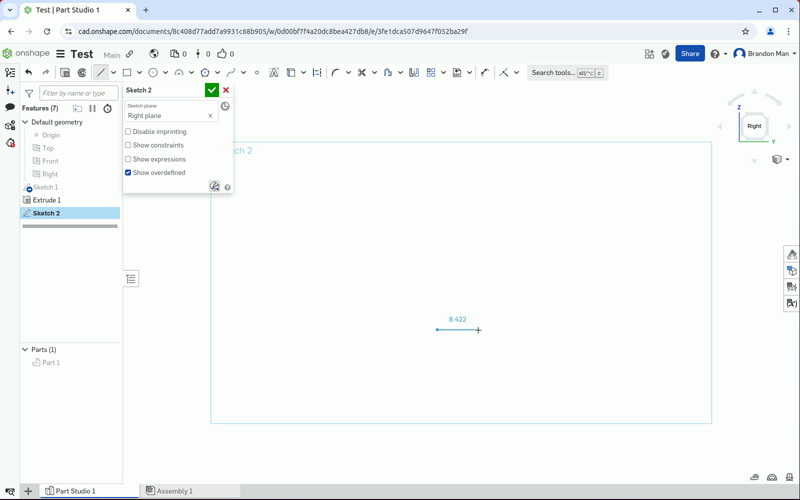
mouse_move(508, 329)
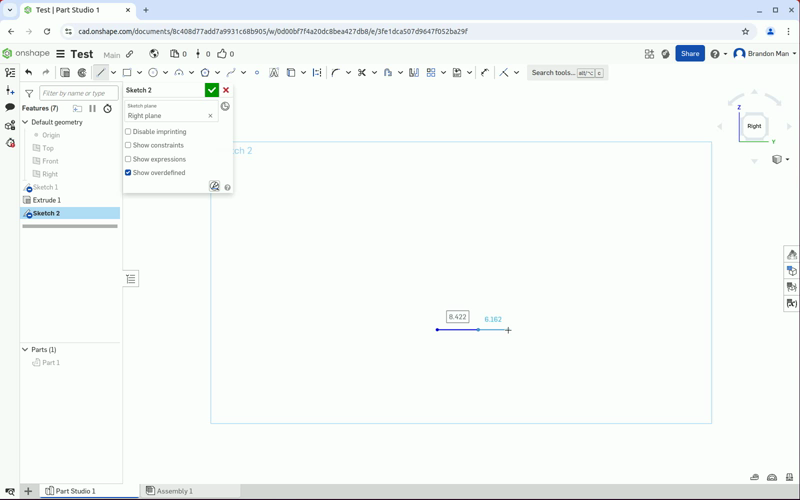
mouse_move(478, 285)
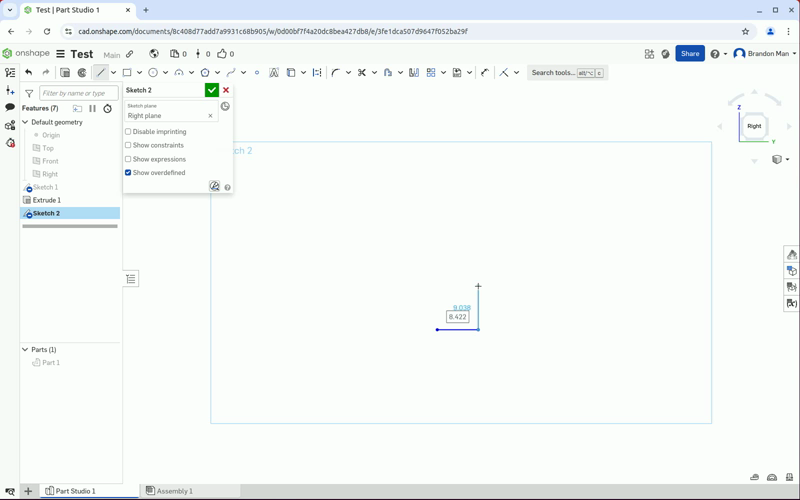
click(478, 285)
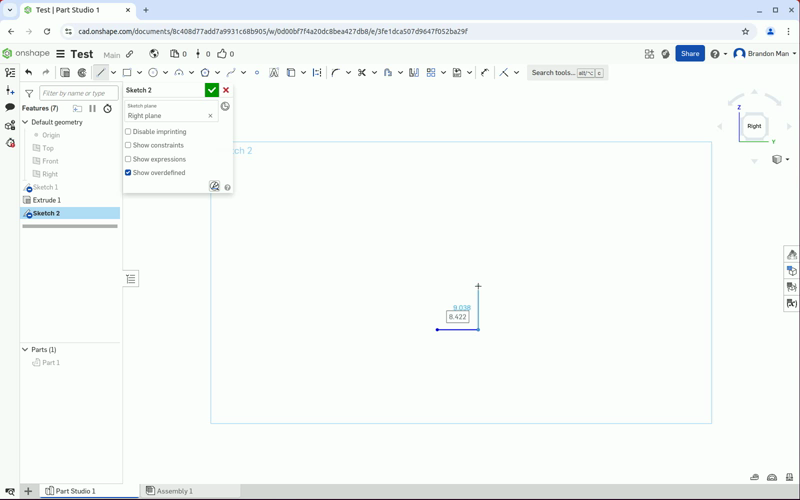
key_up(shift)
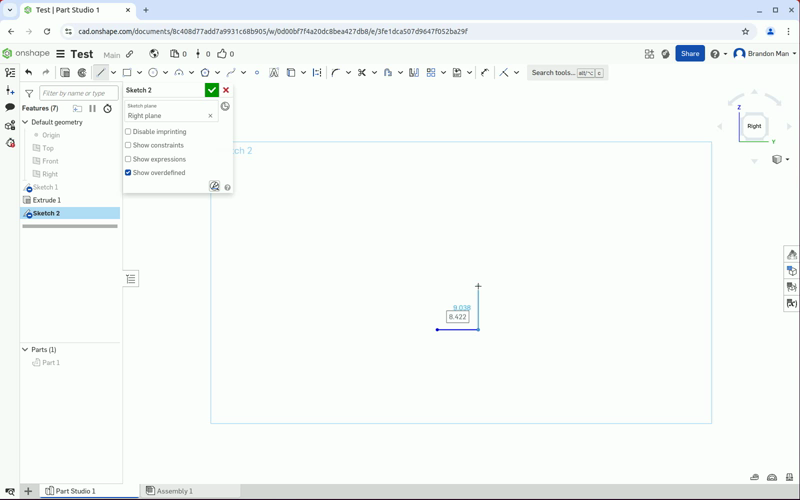
key_down(shift)
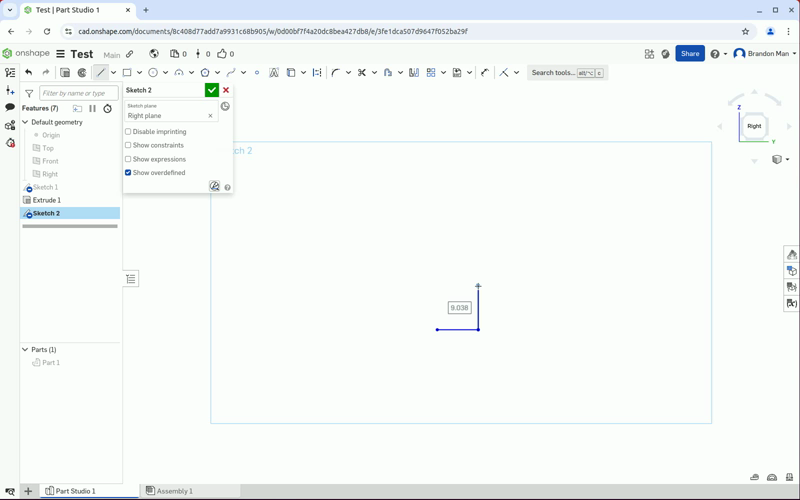
mouse_move(508, 285)
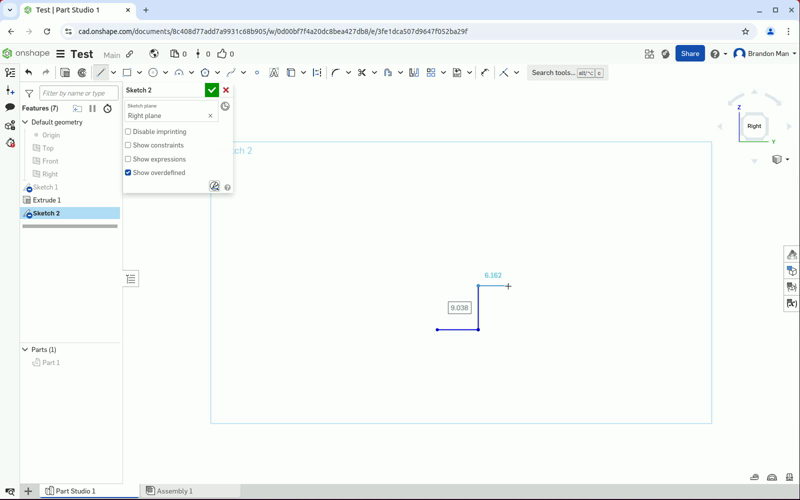
mouse_move(437, 285)
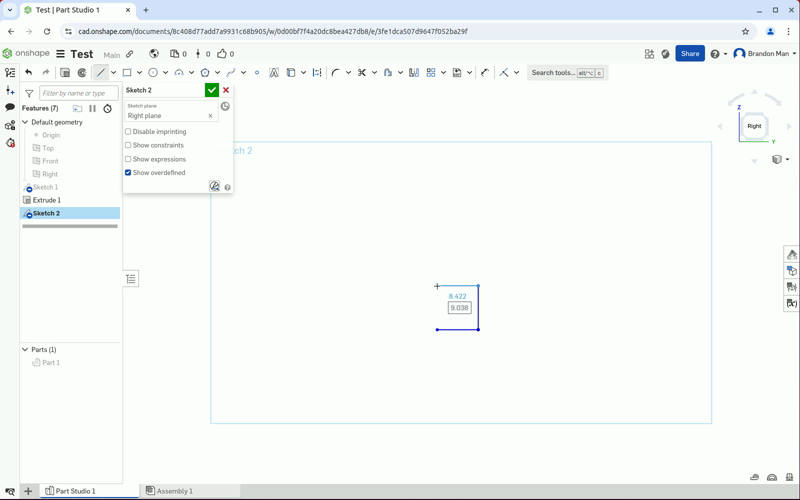
click(437, 285)
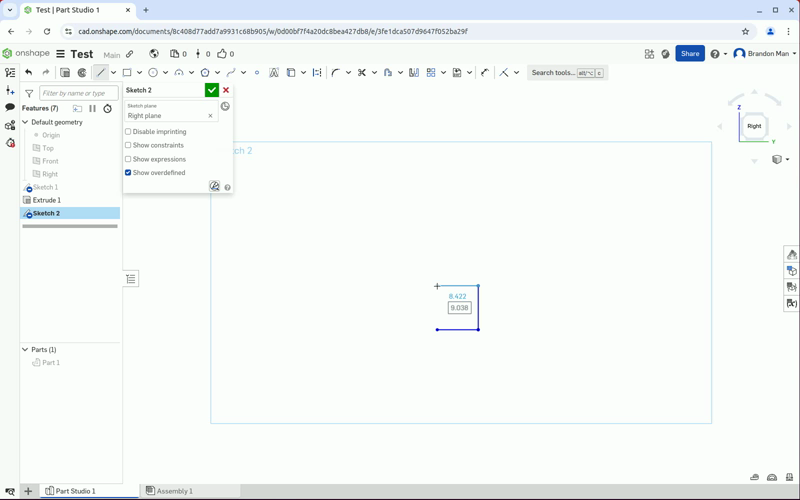
key_up(shift)
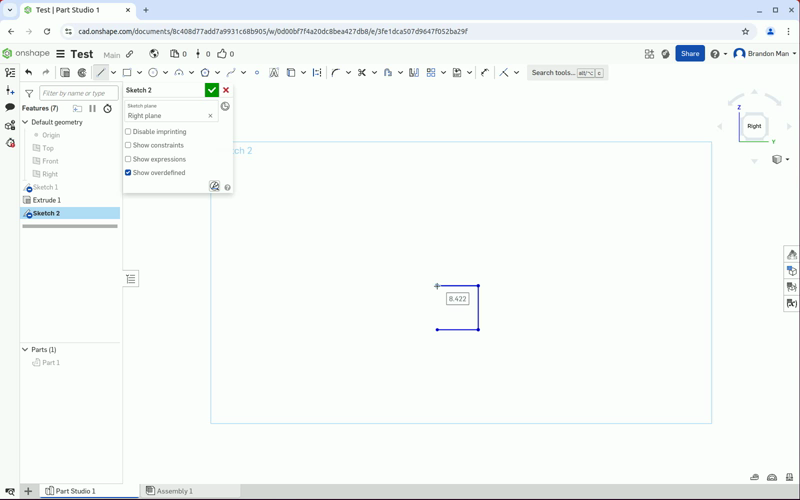
mouse_move(467, 285)
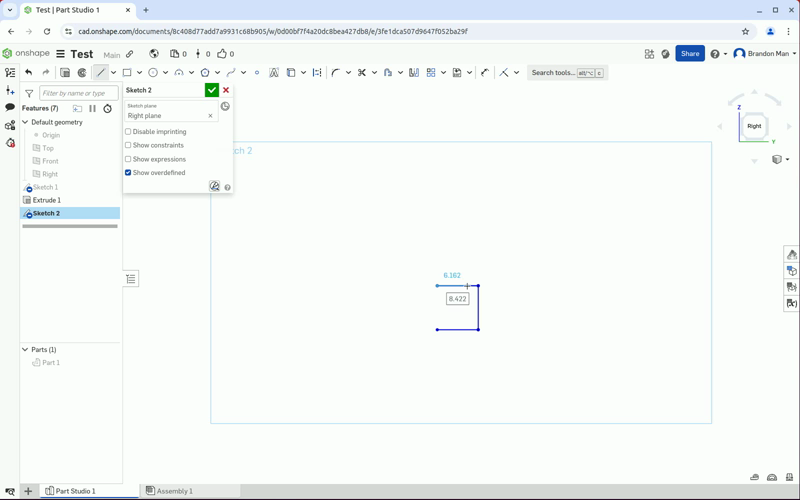
key_down(shift)
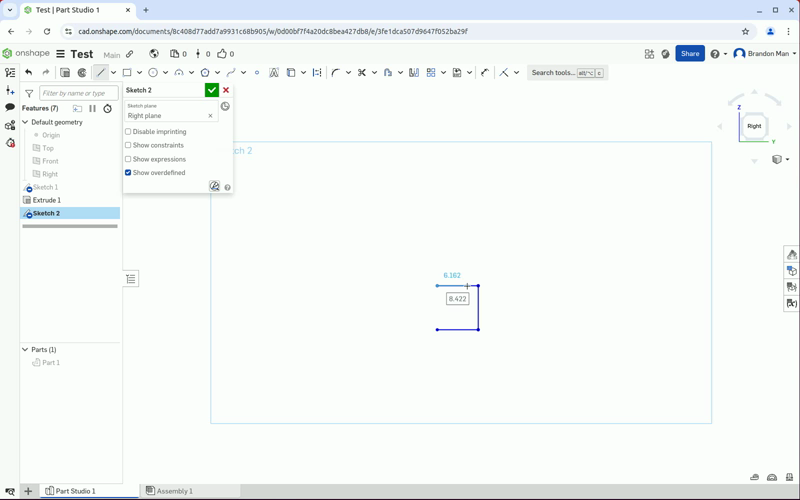
mouse_move(437, 329)
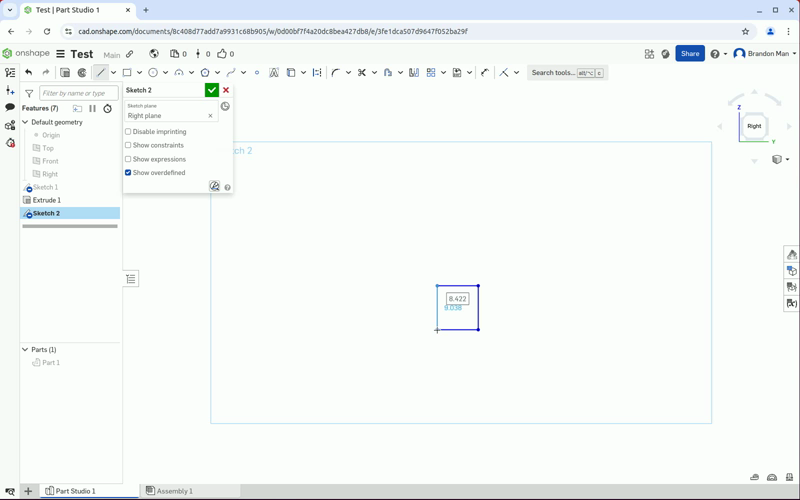
key_up(shift)
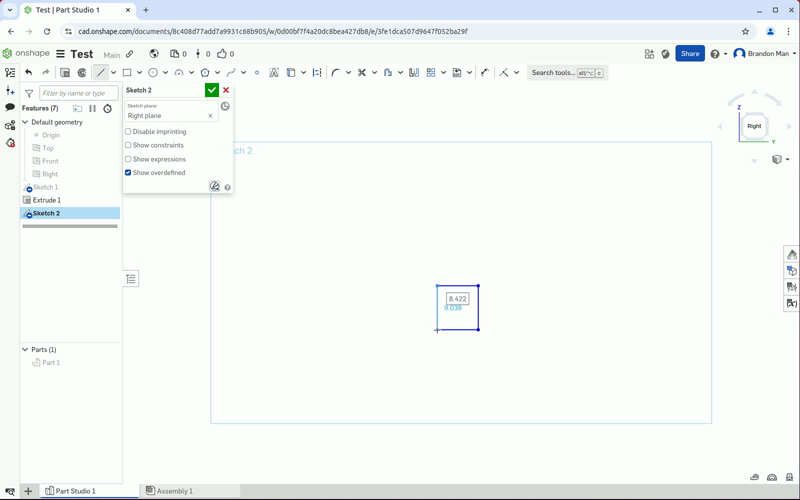
click(437, 329)
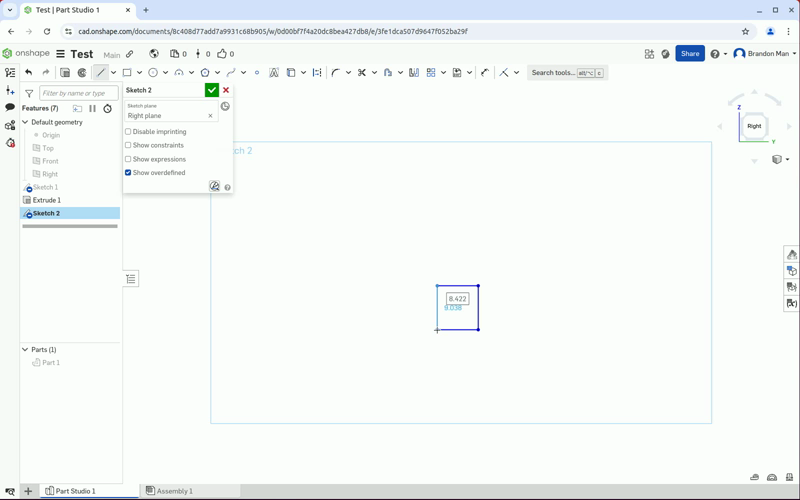
key(esc)
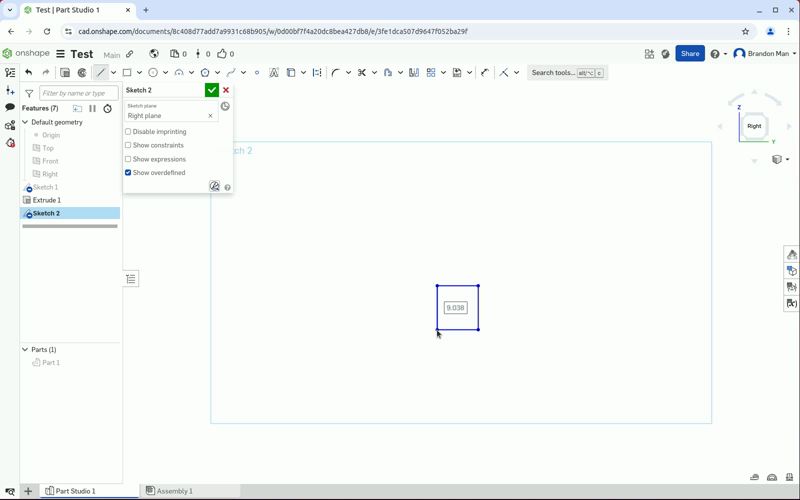
mouse_move(449, 312)
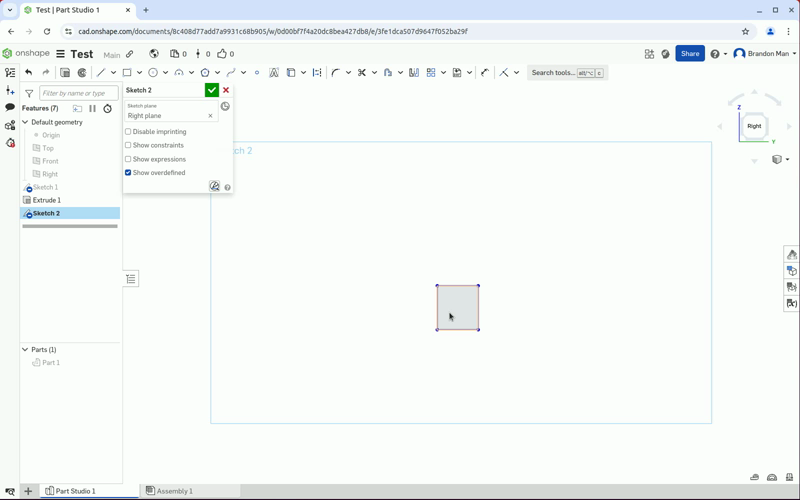
scroll(6)
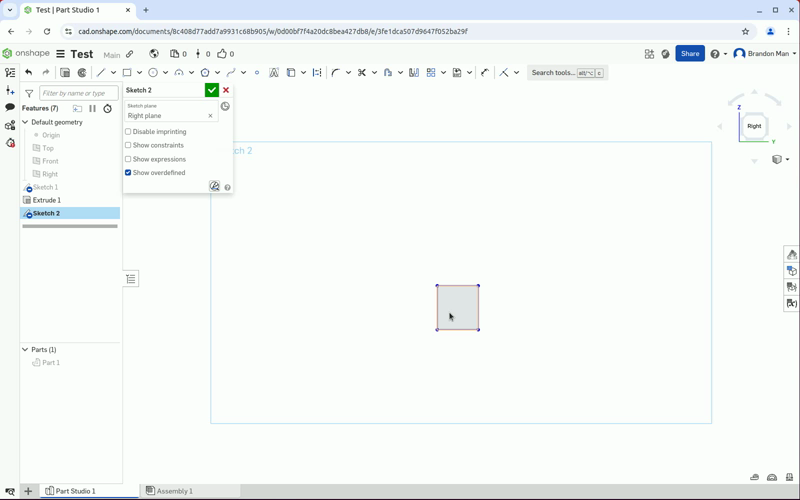
scroll(6)
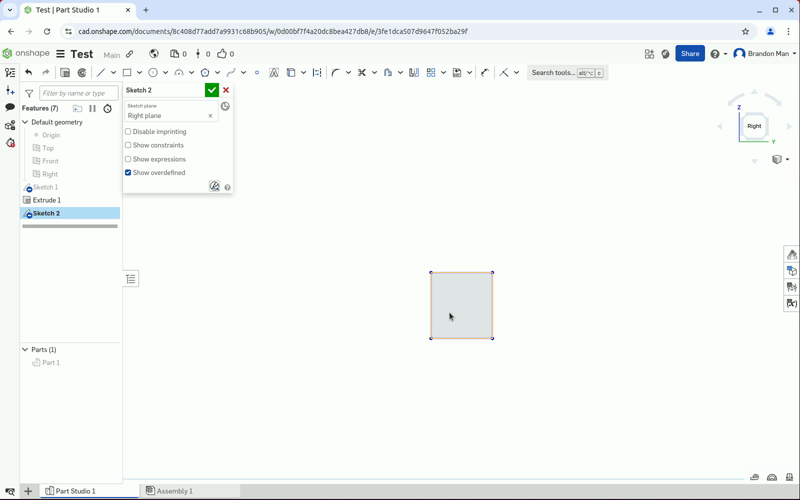
scroll(6)
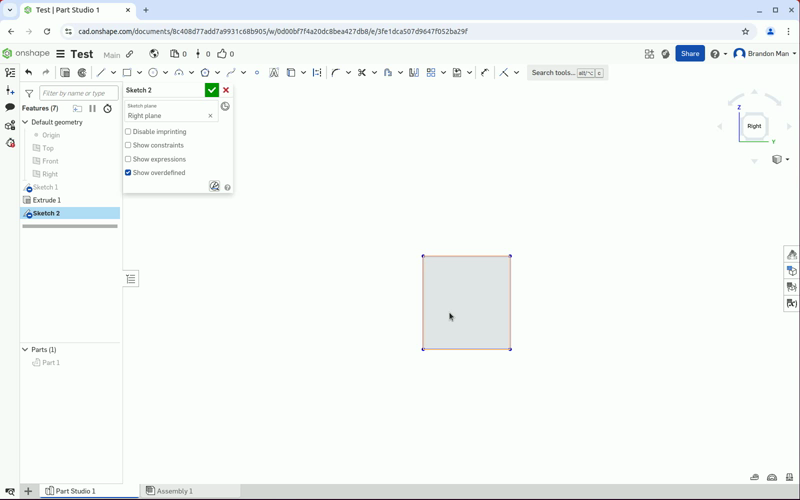
scroll(6)
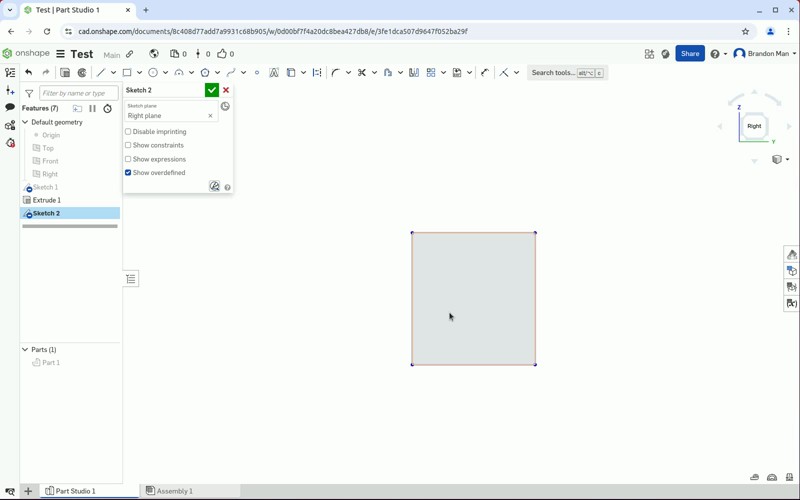
scroll(6)
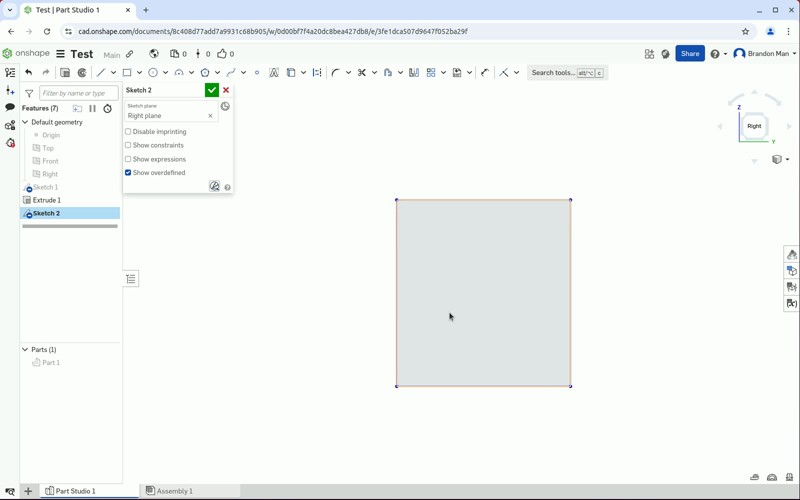
scroll(6)
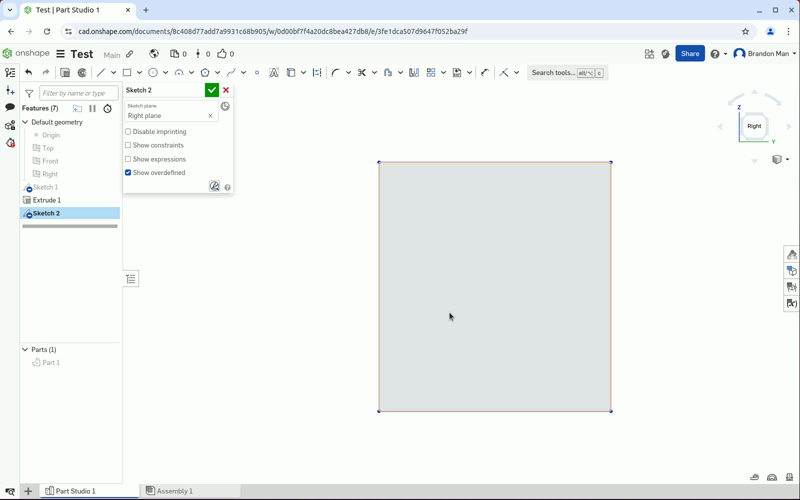
scroll(6)
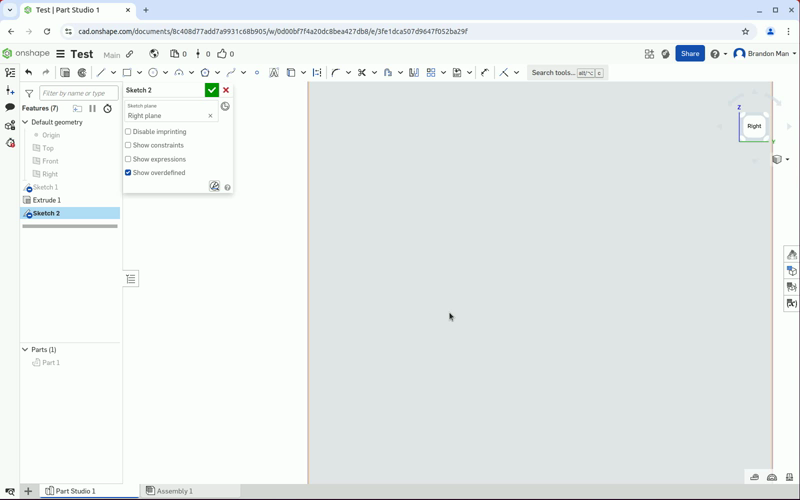
click(449, 312)
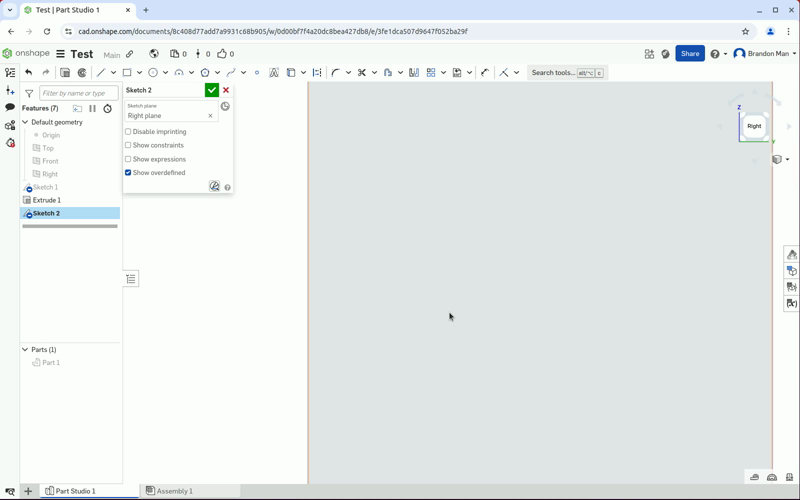
scroll(-6)
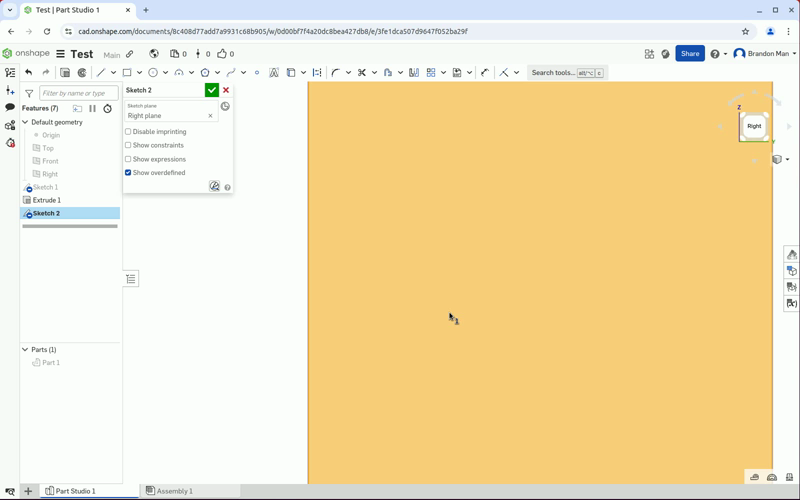
scroll(-6)
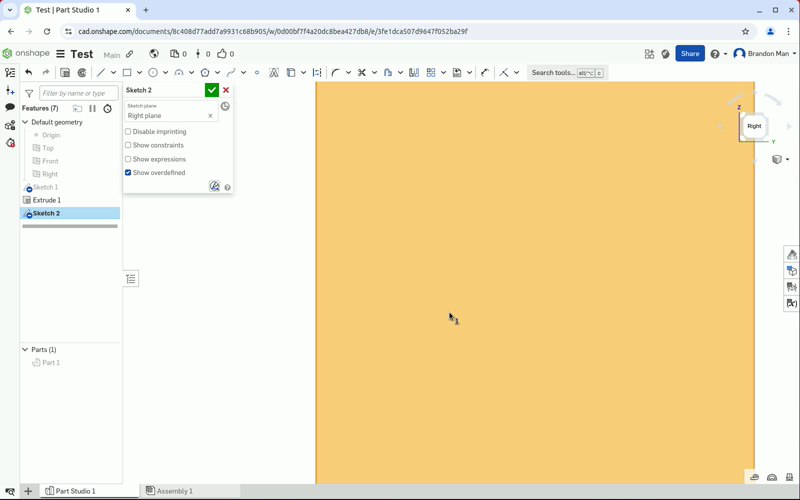
scroll(-6)
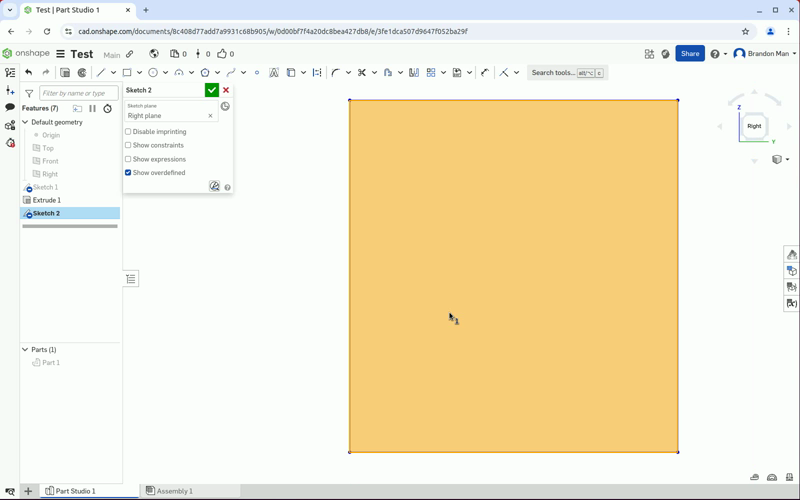
scroll(-6)
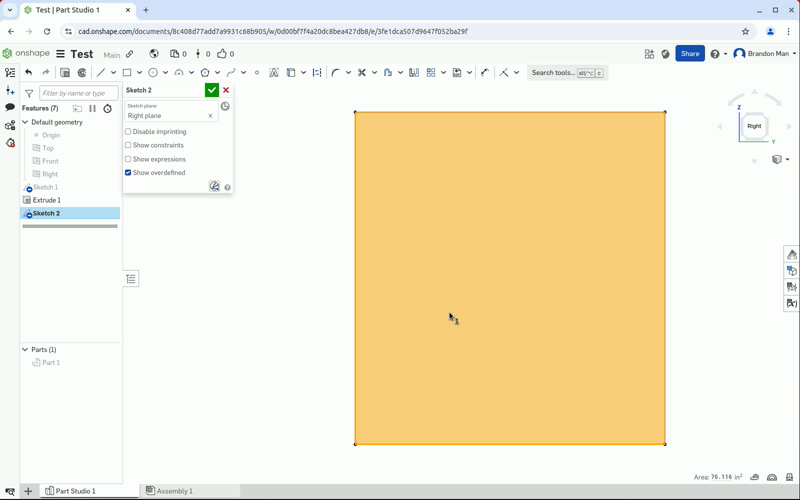
scroll(-6)
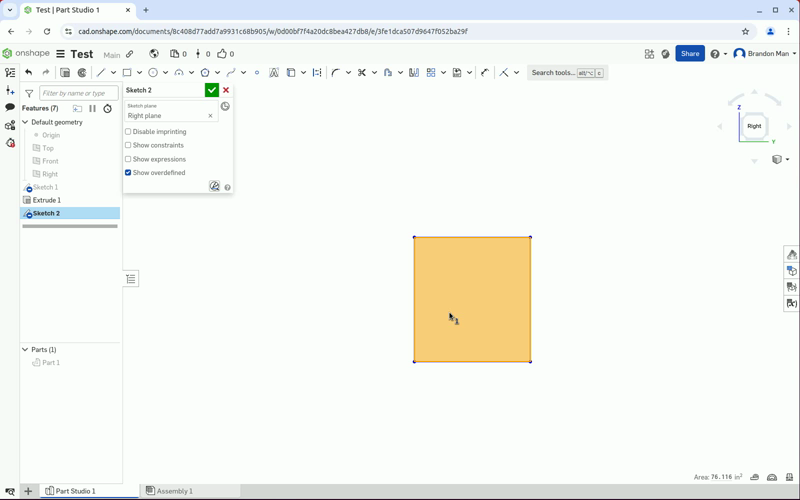
scroll(-6)
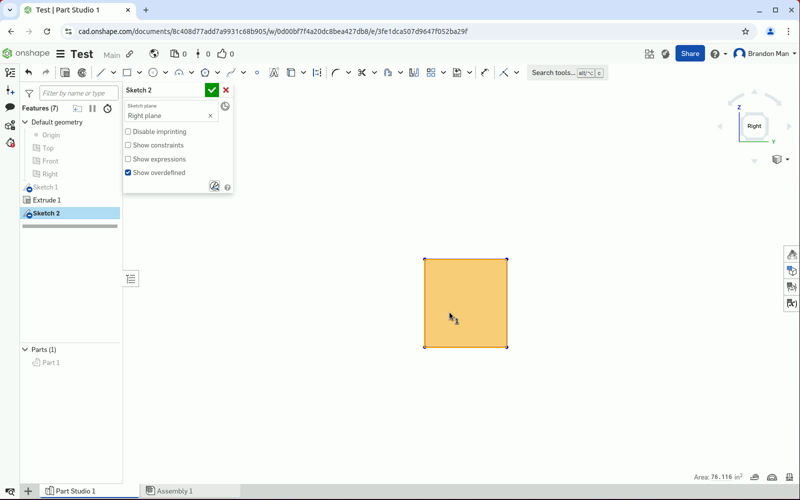
scroll(-6)
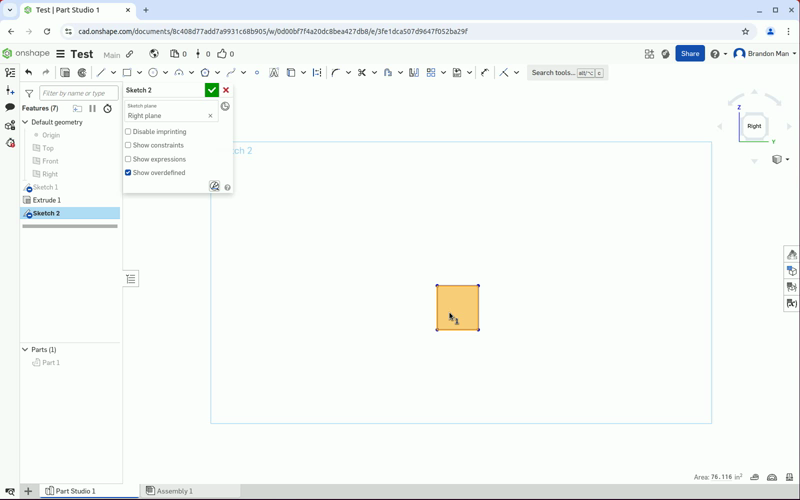
mouse_move(73, 352)
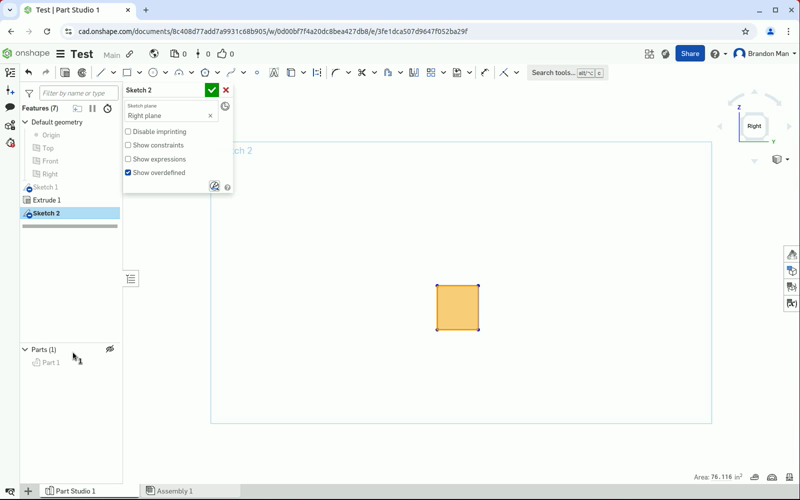
key(shift+y)
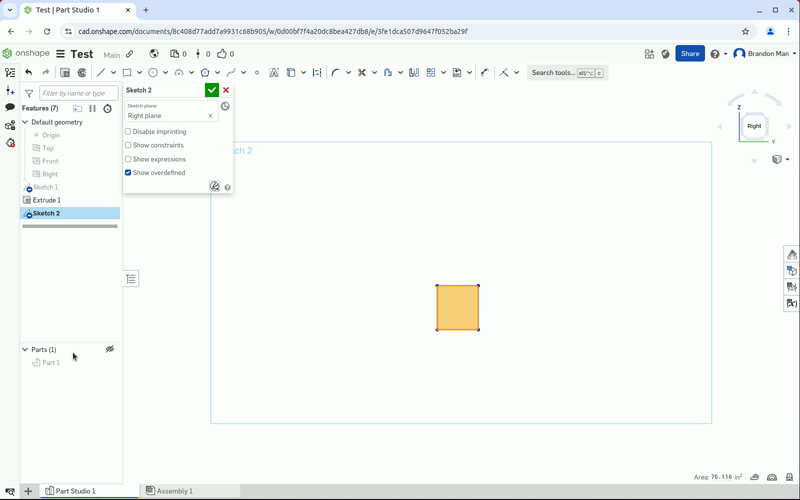
key(shift+e)
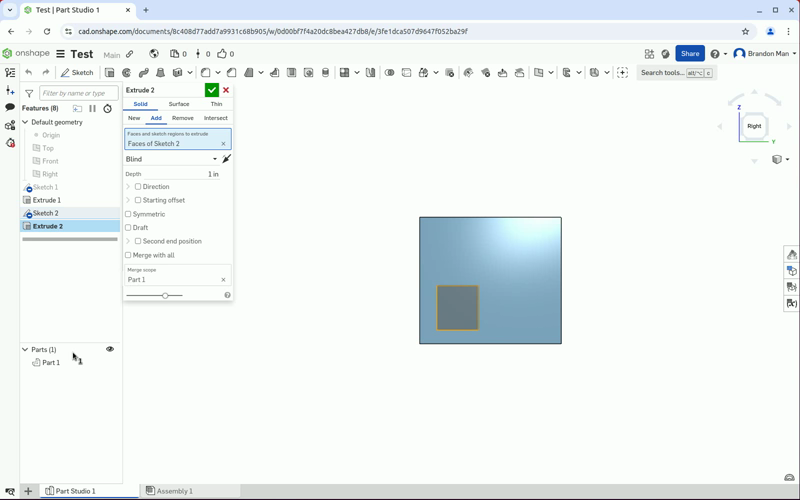
mouse_move(143, 106)
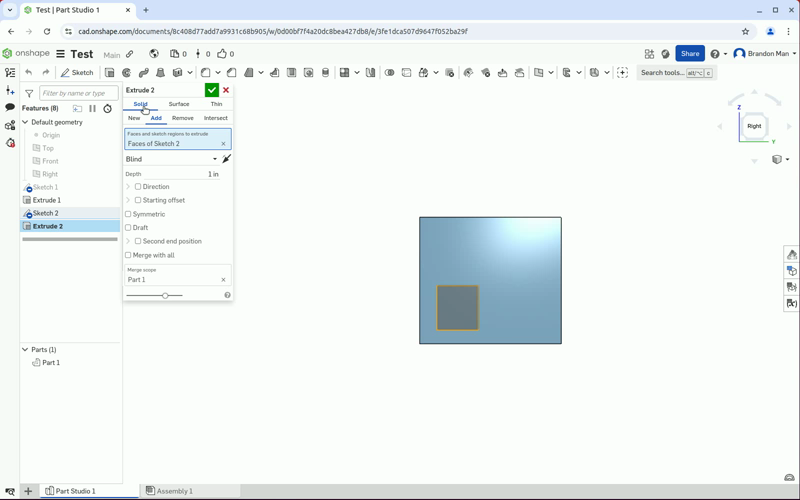
click(143, 106)
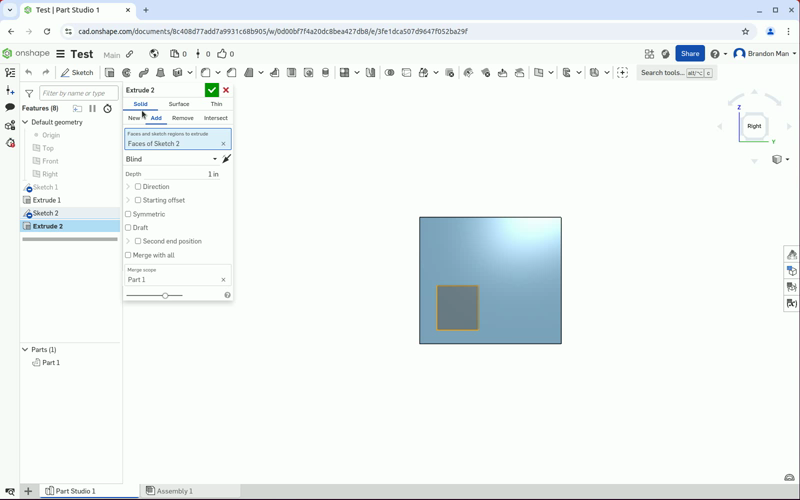
mouse_move(137, 120)
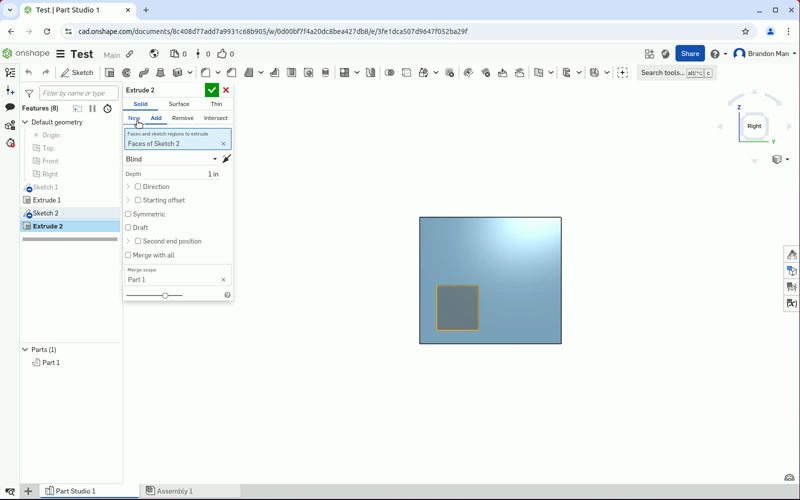
click(137, 120)
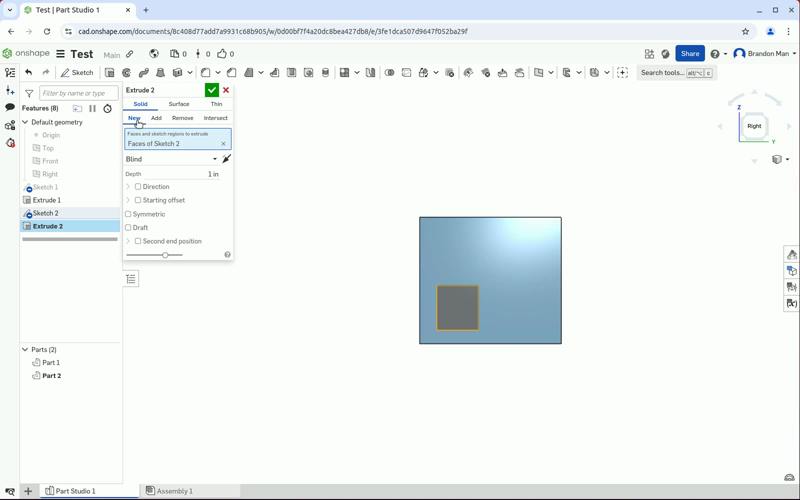
key(tab, 4)
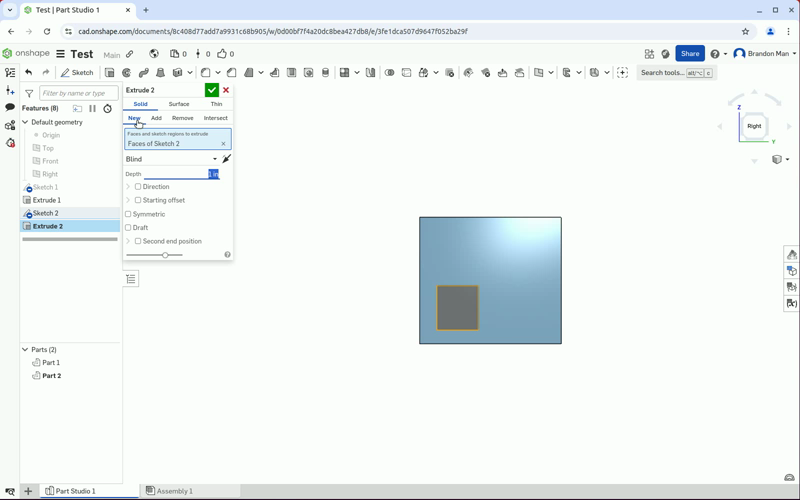
text(-6.258)
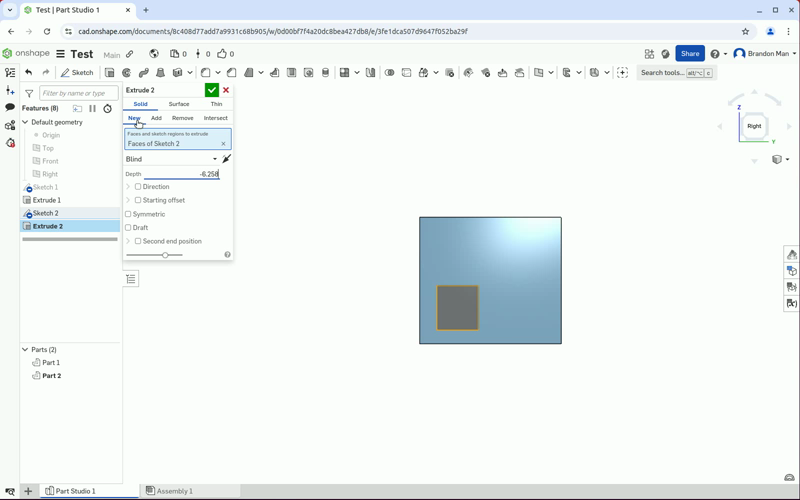
key(enter)
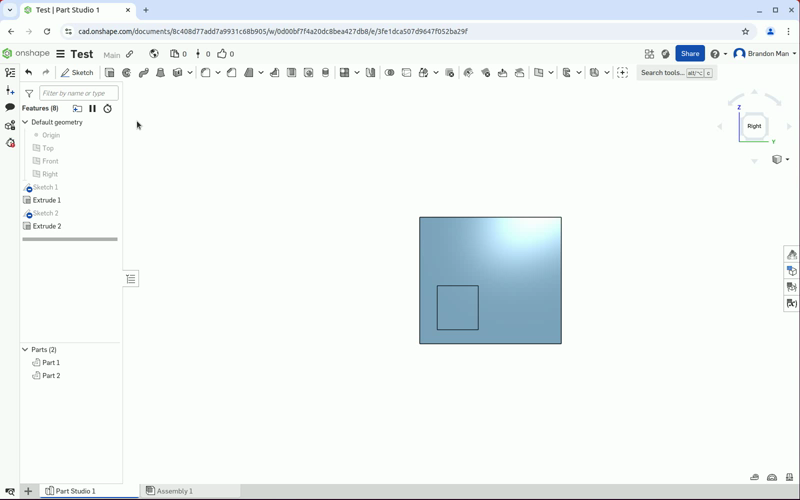
key(shift+h)
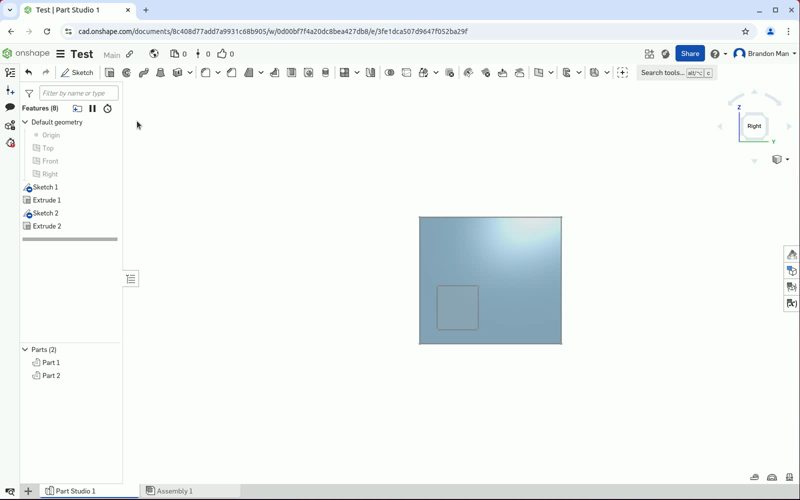
key(shift+h)
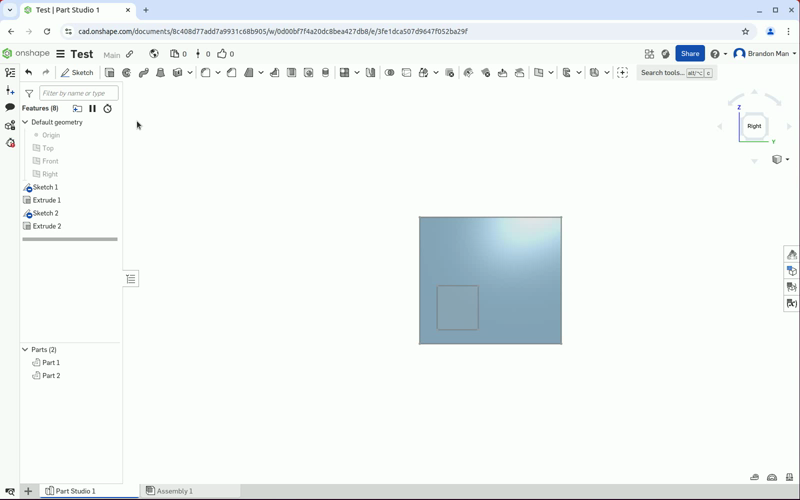
key(shift+7)
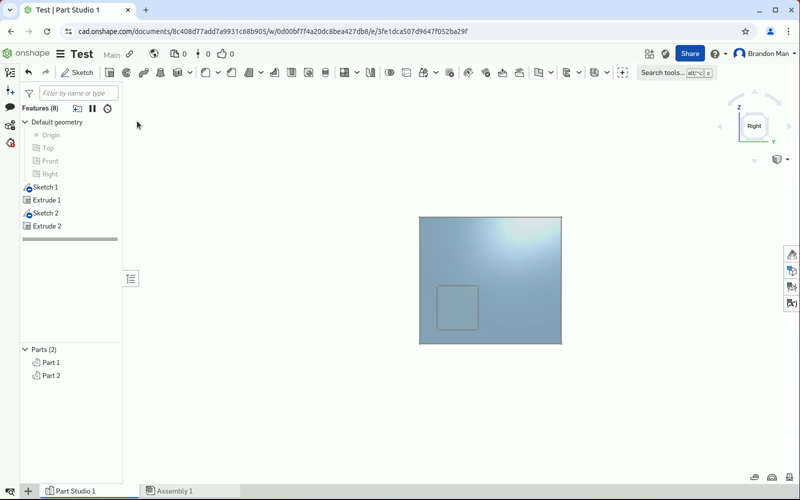
key(right, 2)
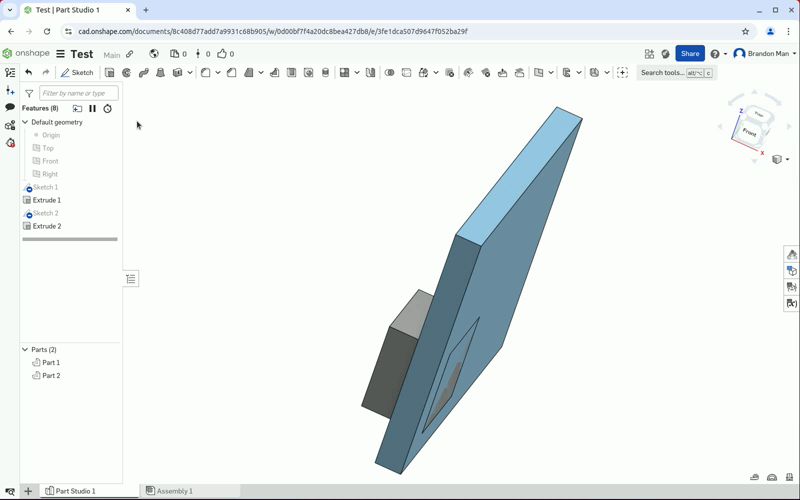
key(down, 2)
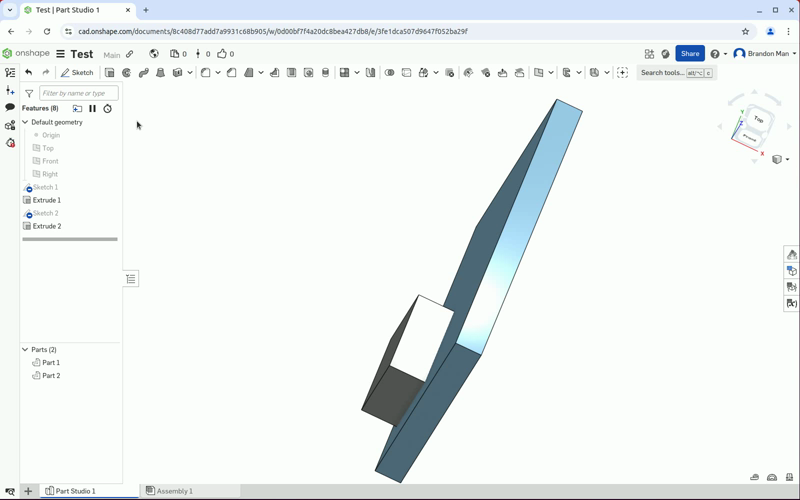
key(up, 2)
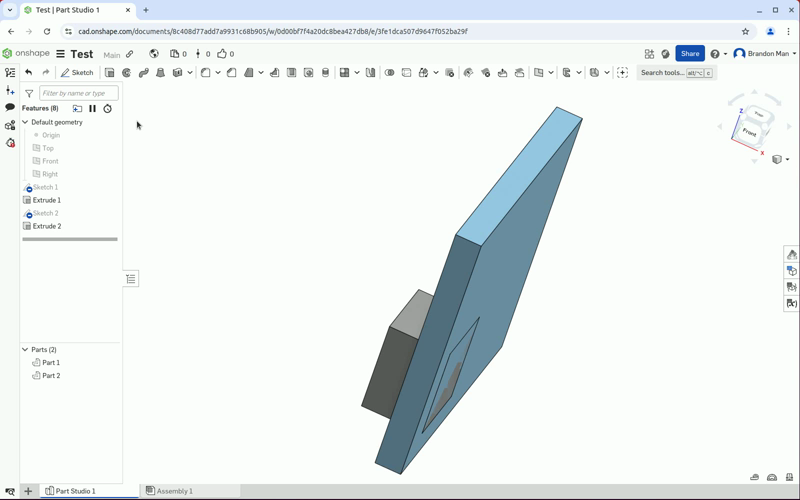
key(left, 2)
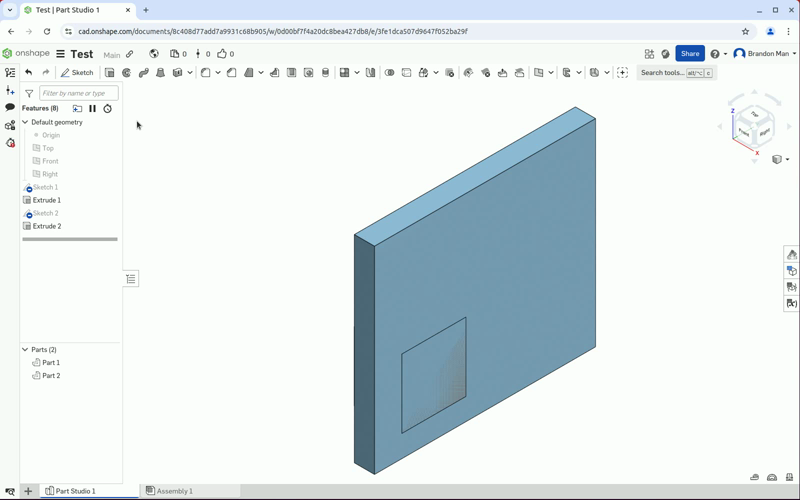
mouse_move(73, 189)
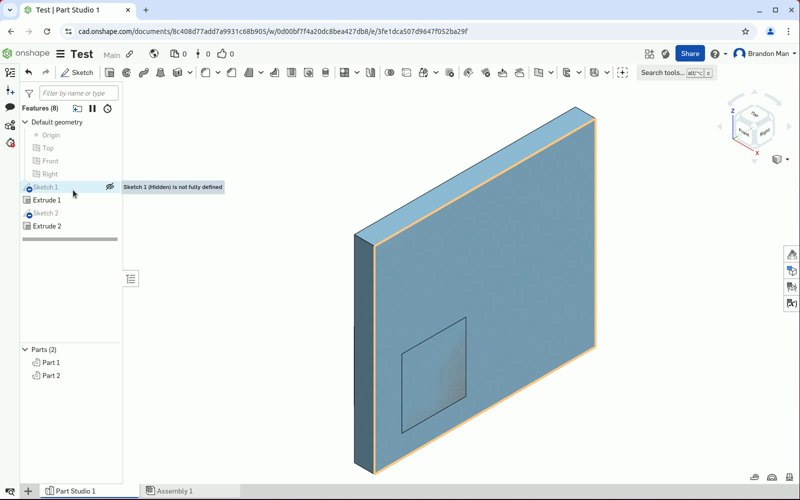
click(73, 189)